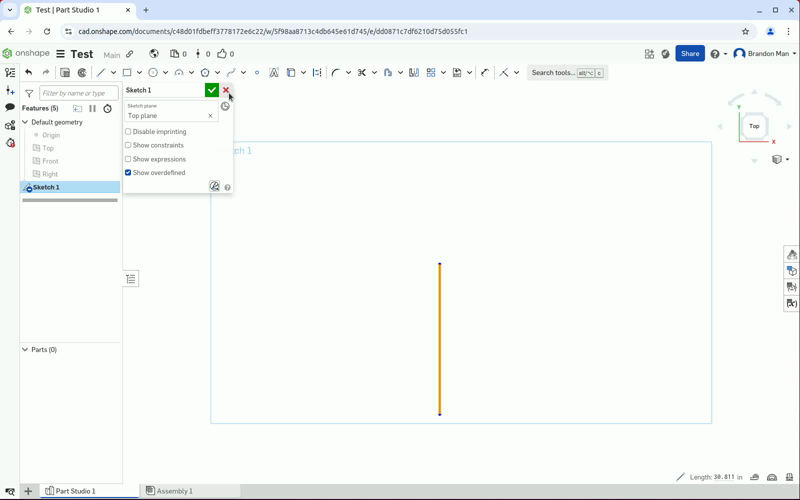
key(shift+h)
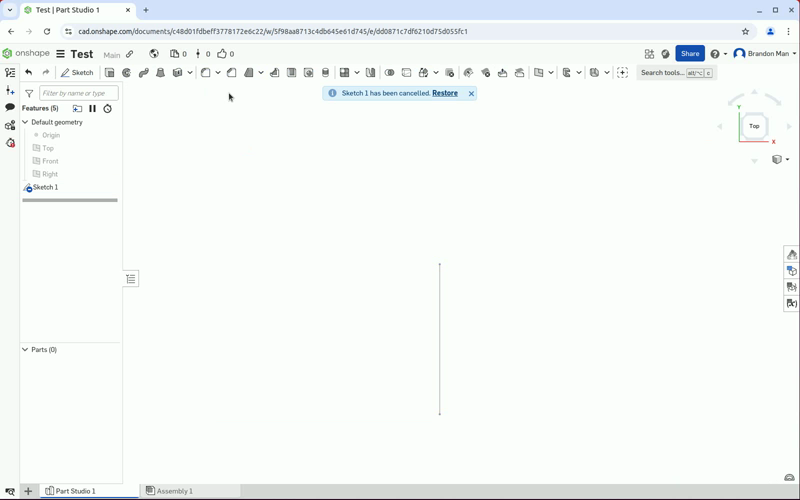
key(shift+s)
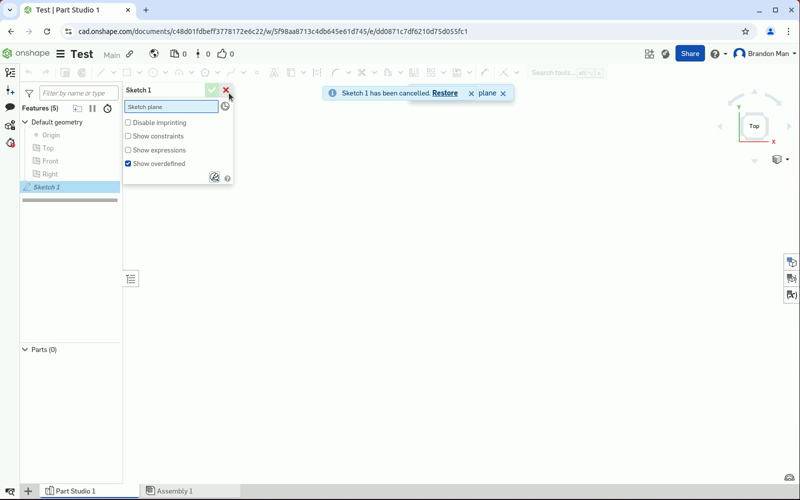
mouse_move(73, 150)
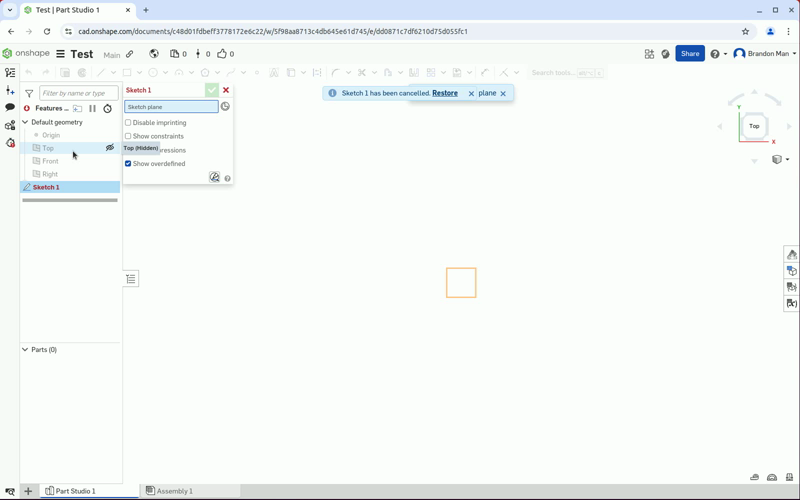
click(73, 150)
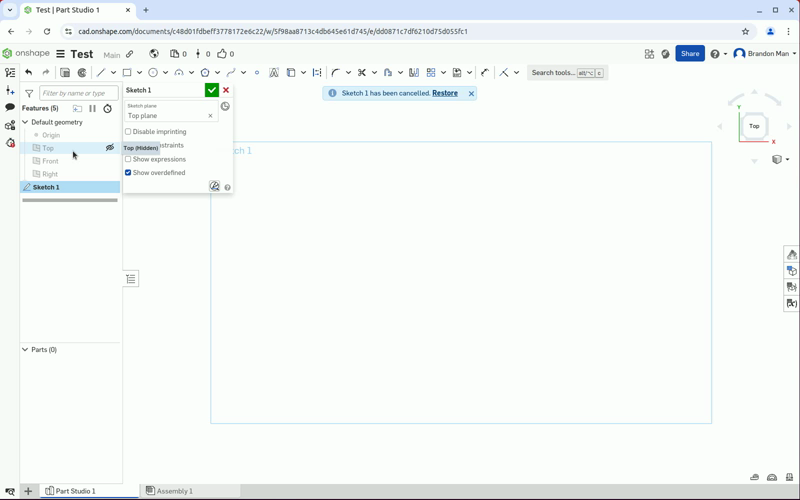
mouse_move(73, 352)
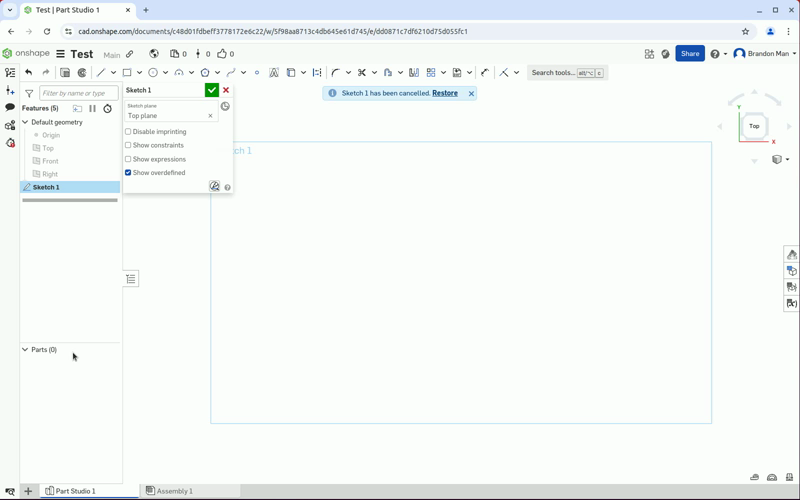
key(y)
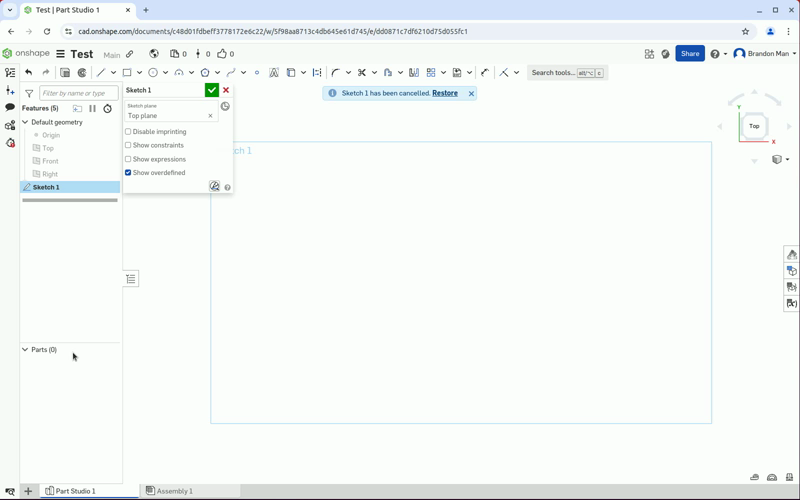
key(c)
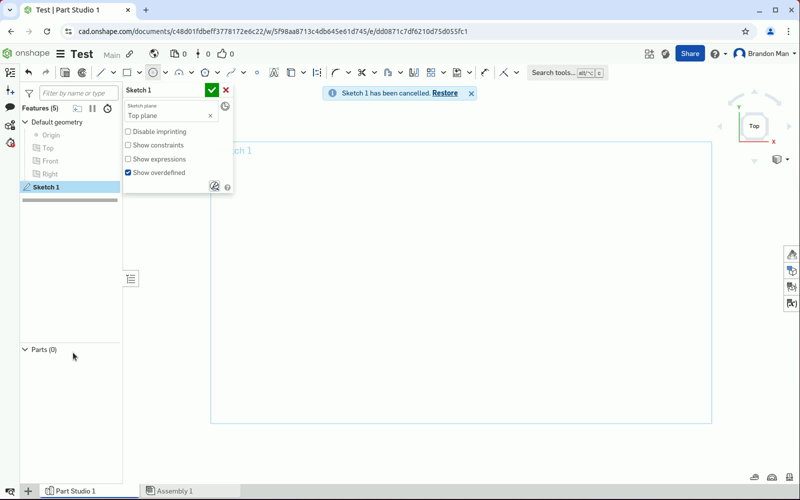
key_down(shift)
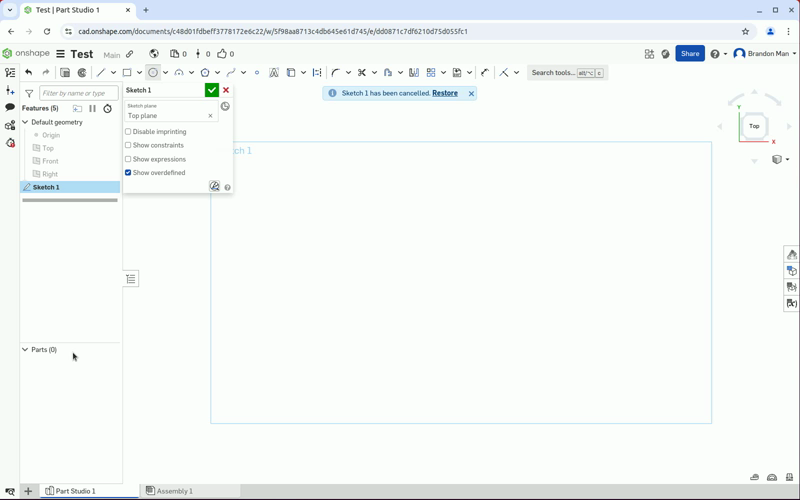
mouse_move(461, 282)
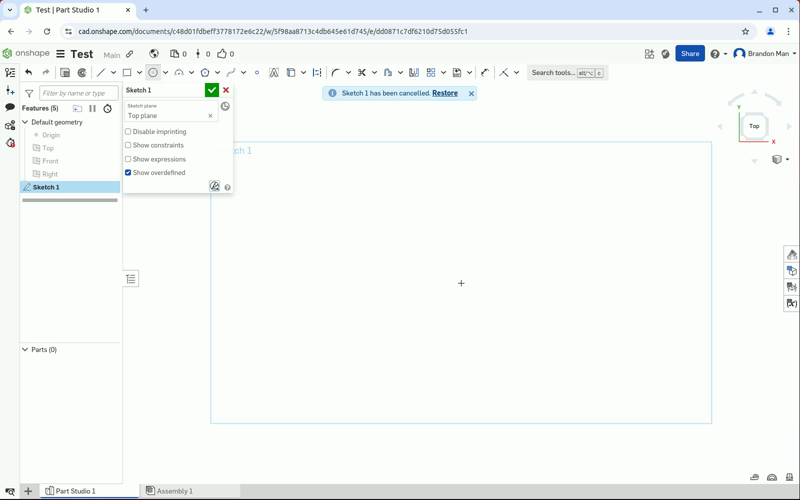
click(461, 282)
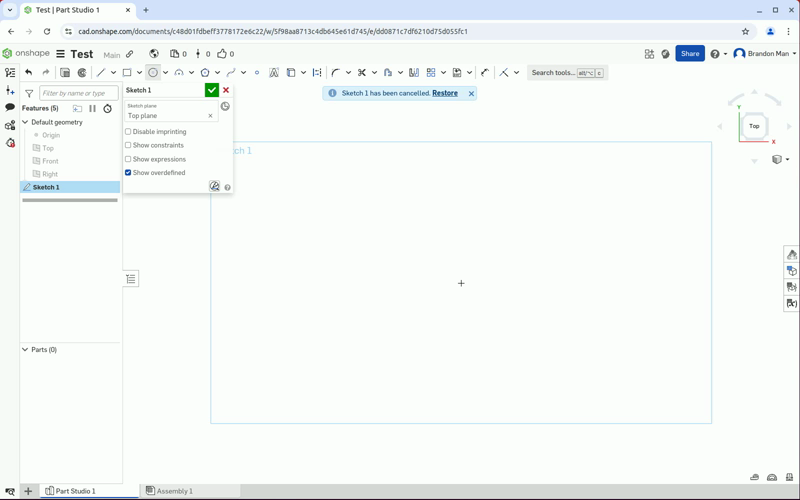
key_up(shift)
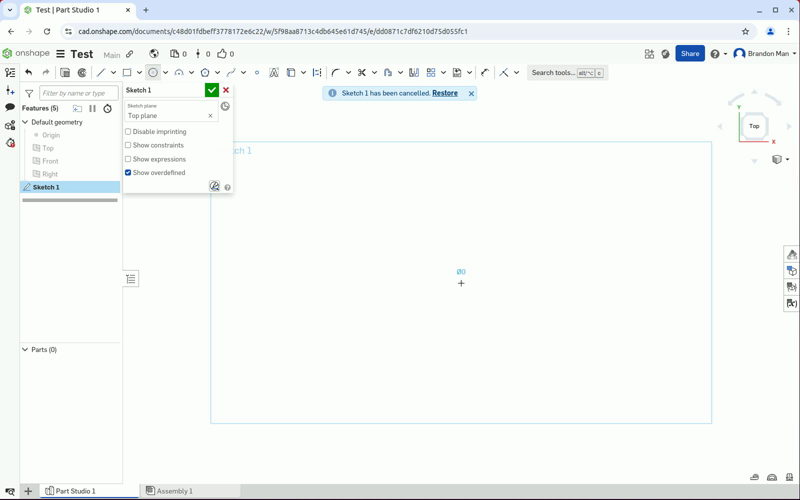
mouse_move(568, 282)
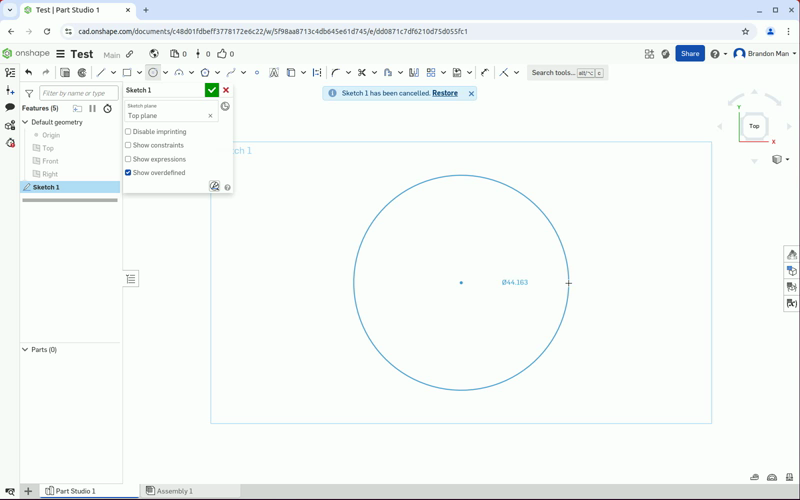
click(568, 282)
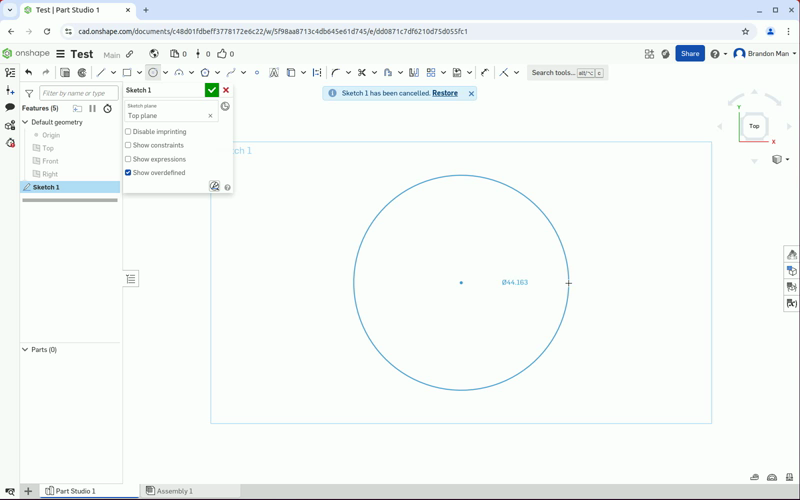
key(esc)
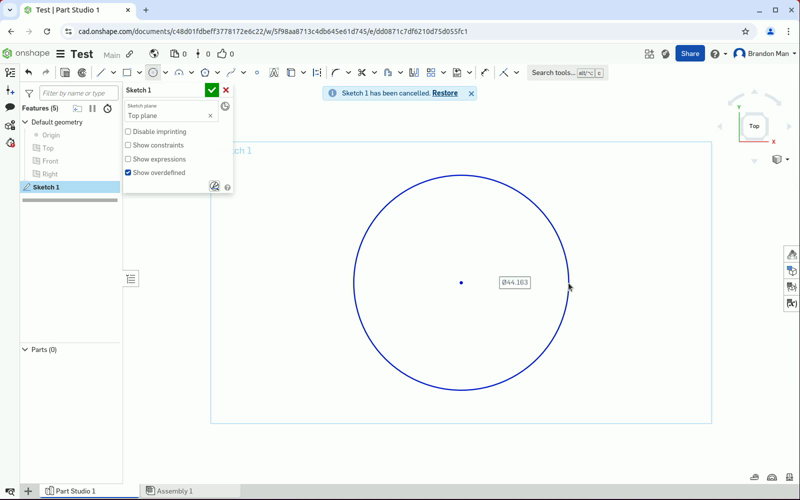
key(c)
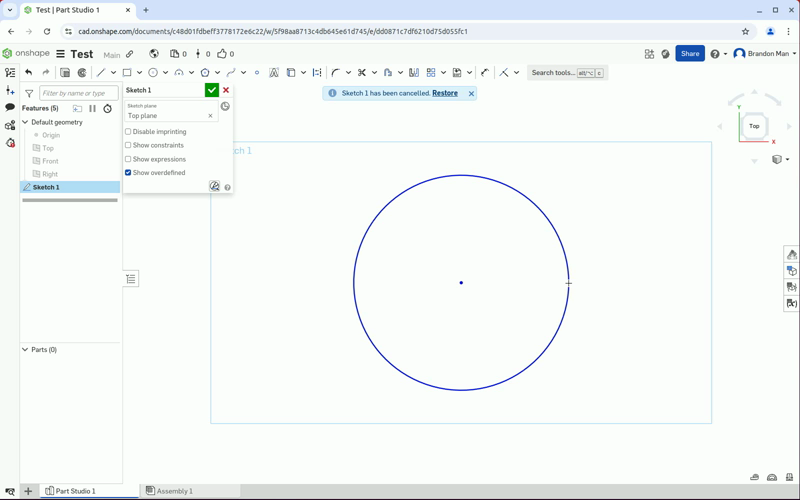
key_down(shift)
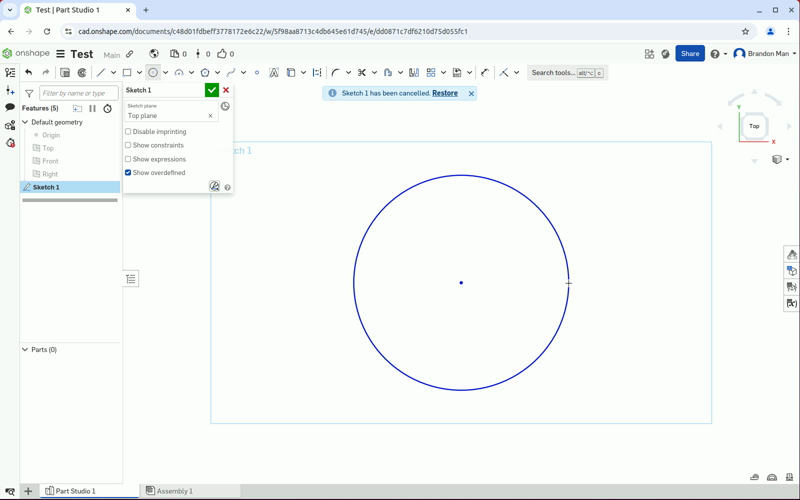
mouse_move(461, 282)
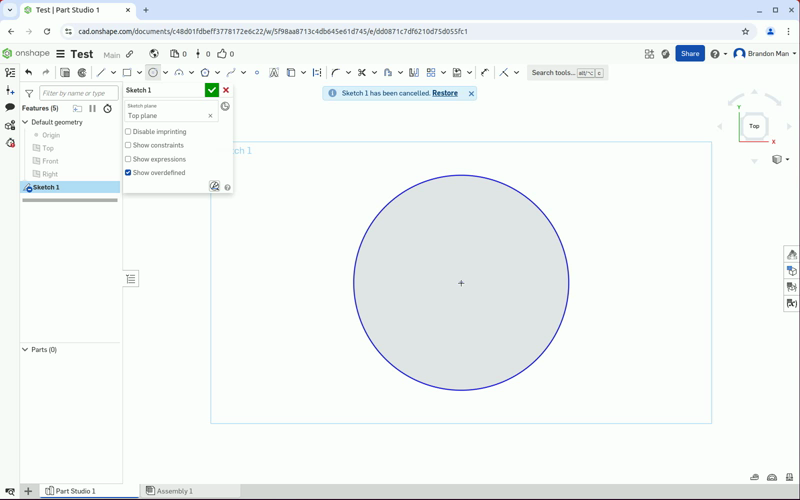
click(461, 282)
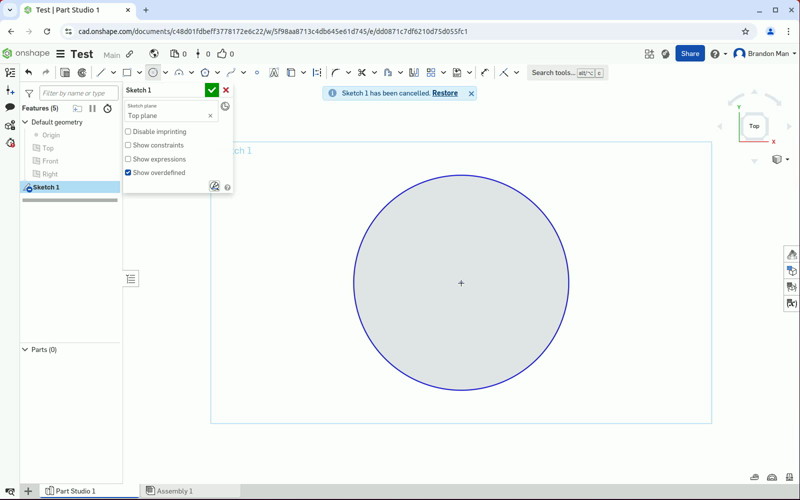
key_up(shift)
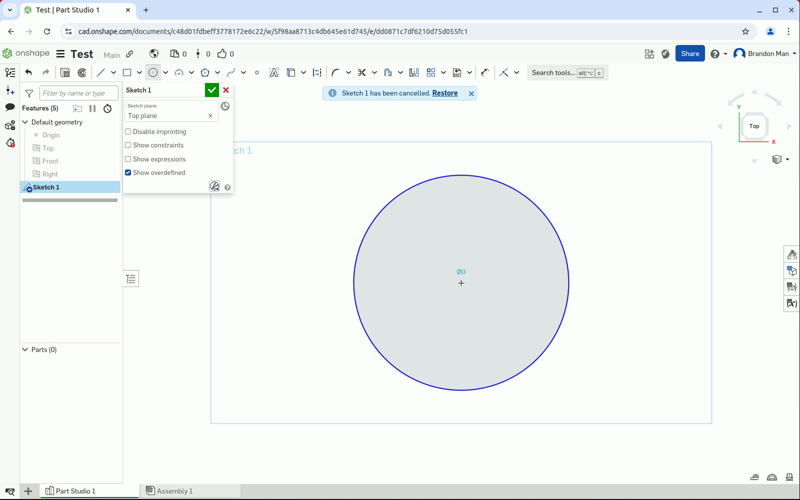
mouse_move(561, 282)
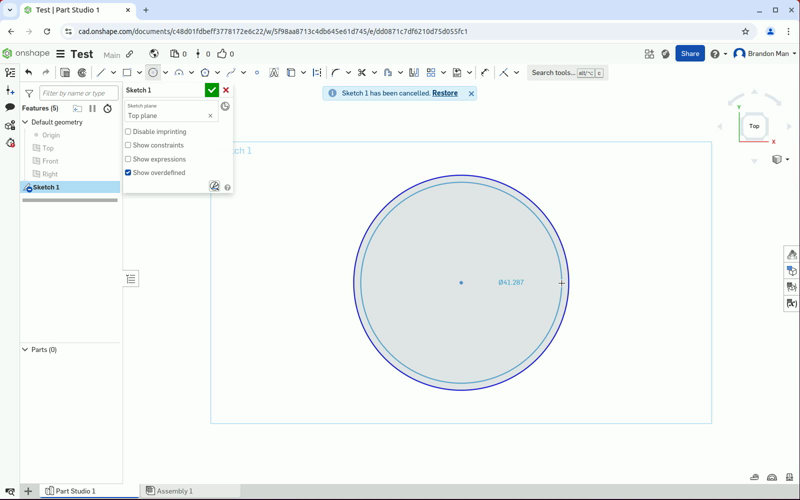
click(561, 282)
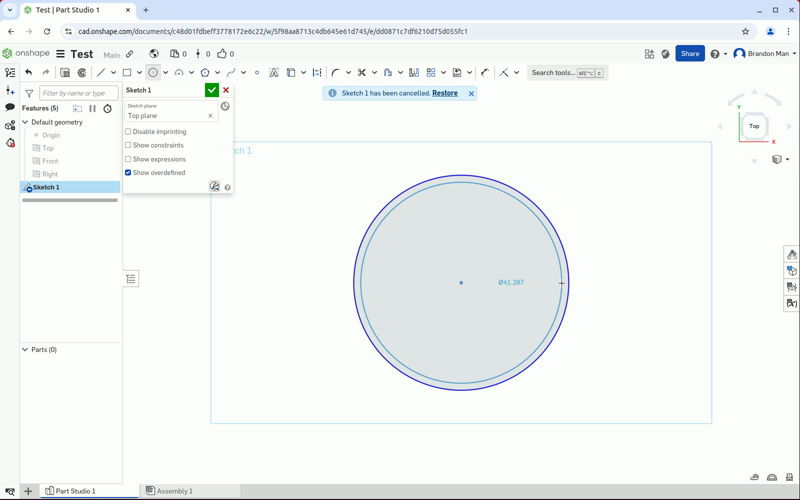
key(esc)
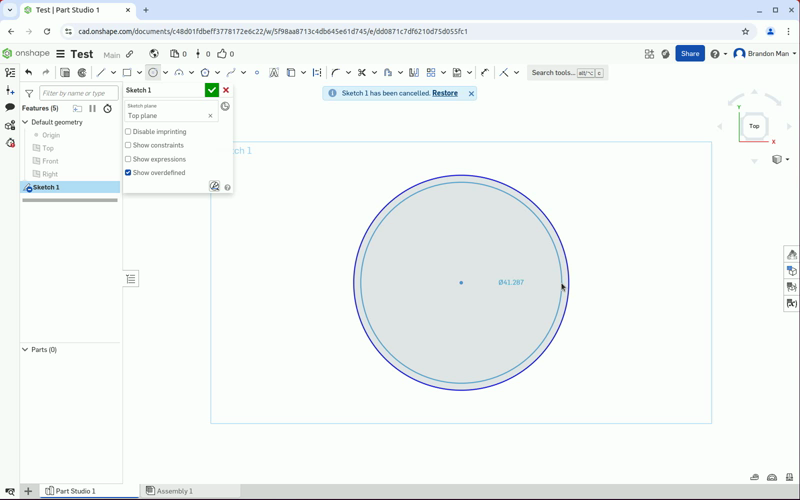
mouse_move(534, 208)
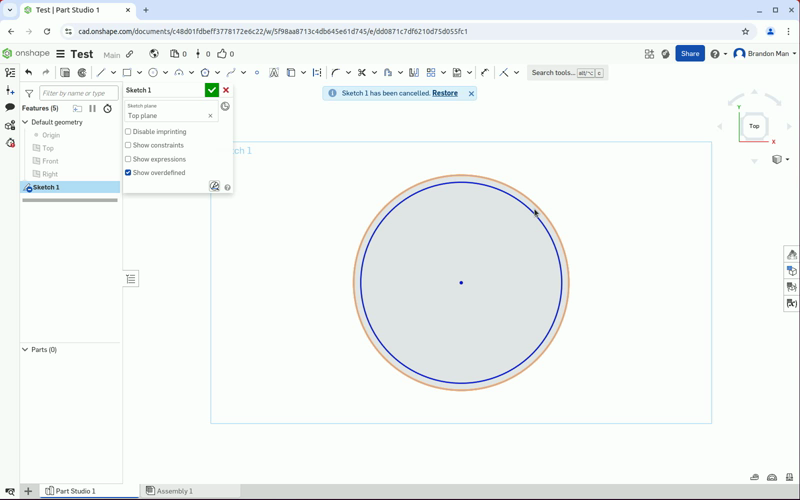
click(534, 208)
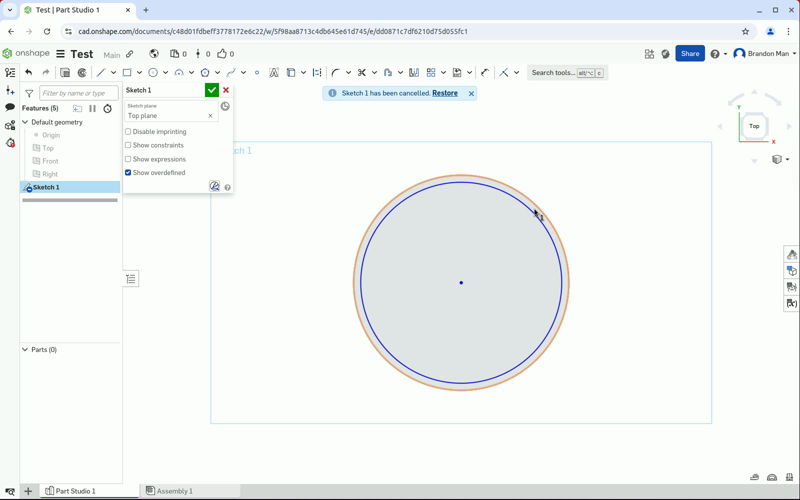
mouse_move(73, 352)
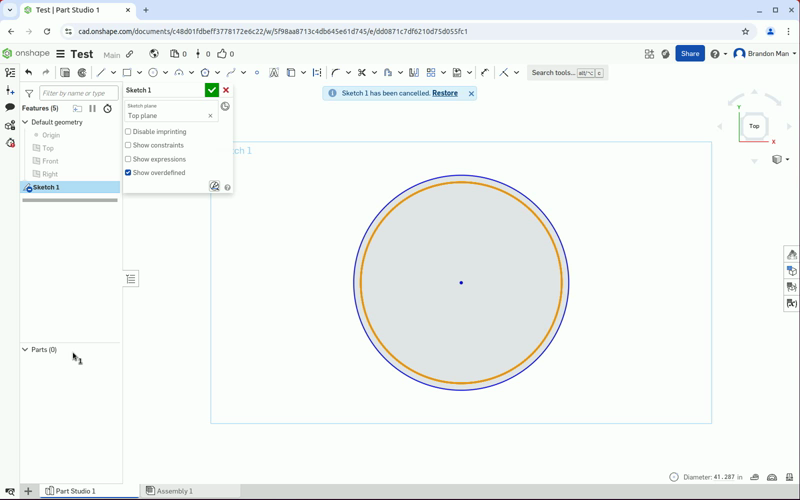
key(shift+y)
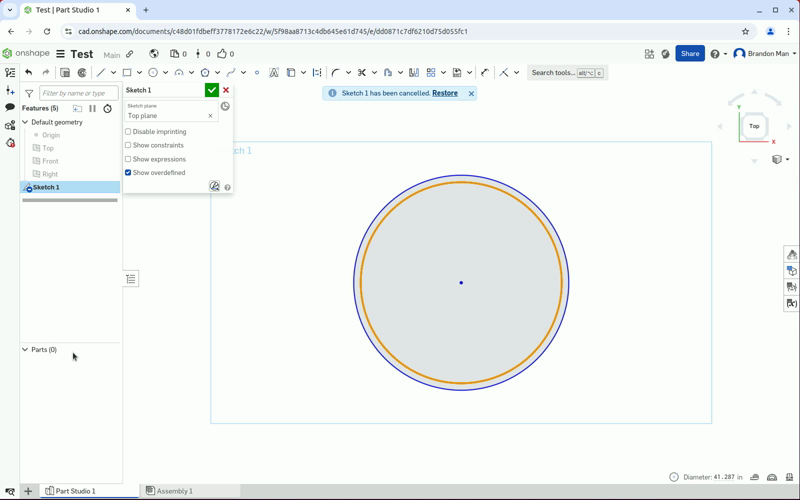
key(shift+e)
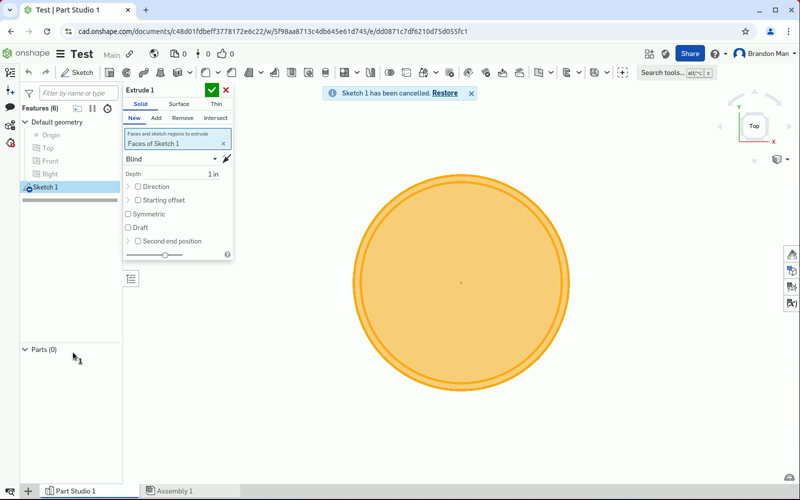
mouse_move(143, 106)
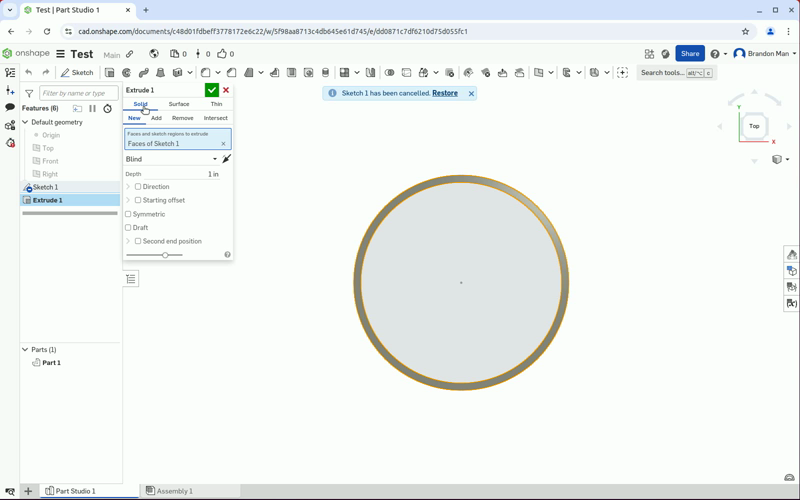
click(143, 106)
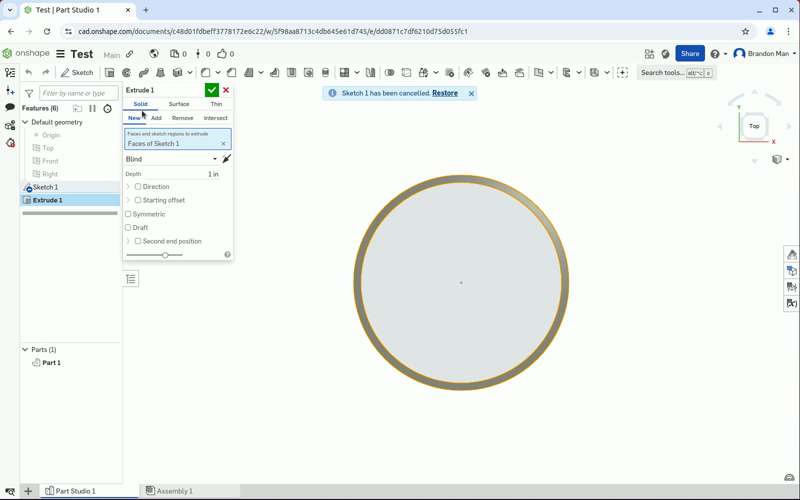
mouse_move(137, 120)
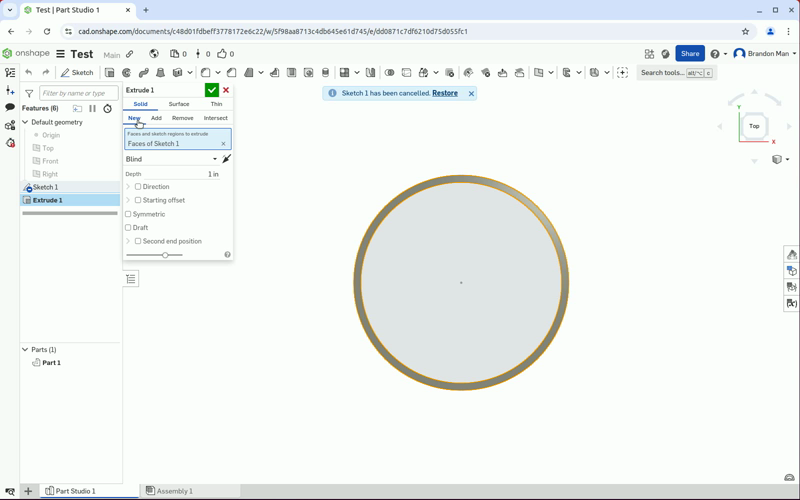
click(137, 120)
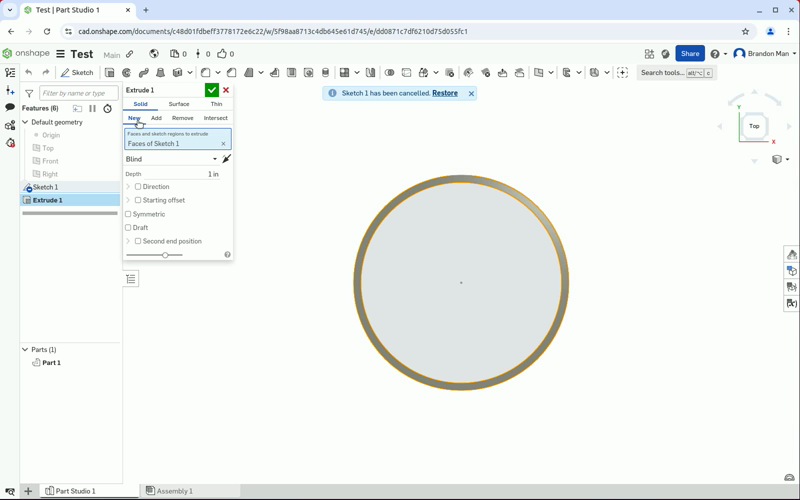
key(tab, 4)
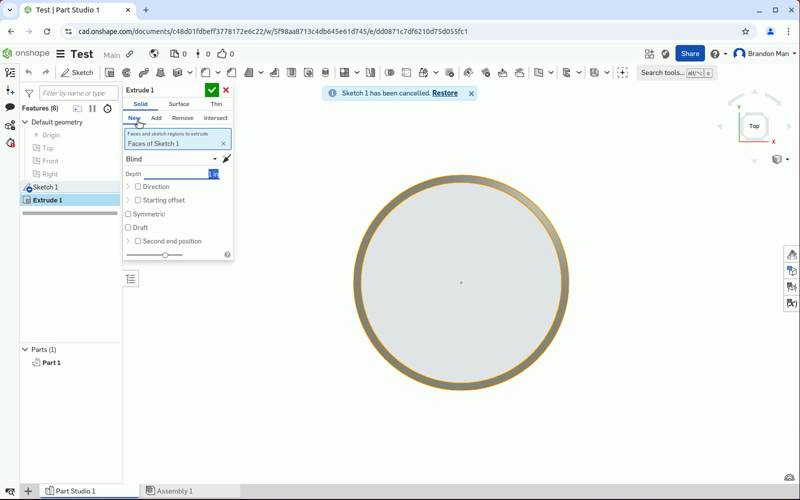
text(20.701)
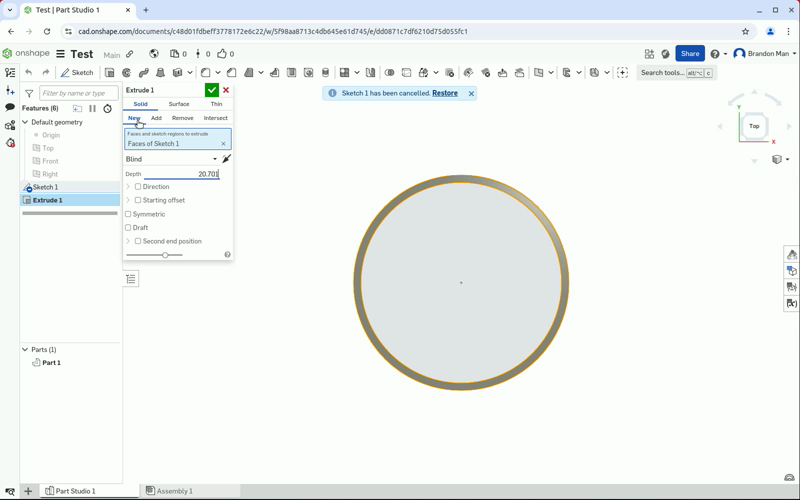
key(enter)
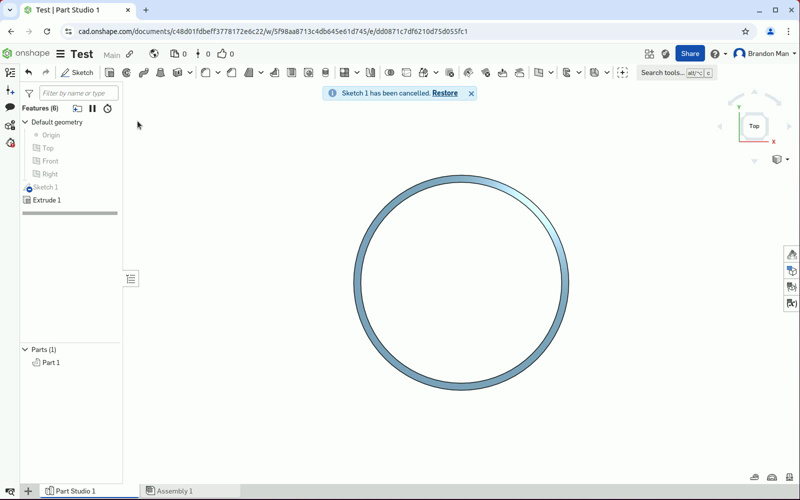
key(shift+h)
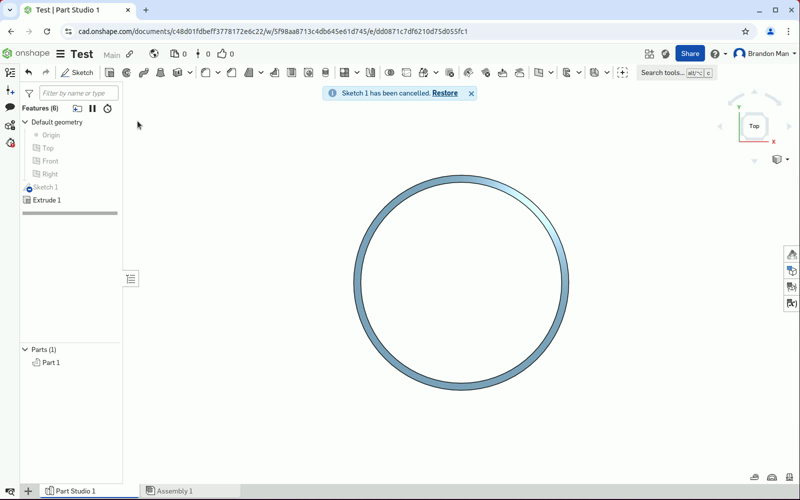
key(shift+h)
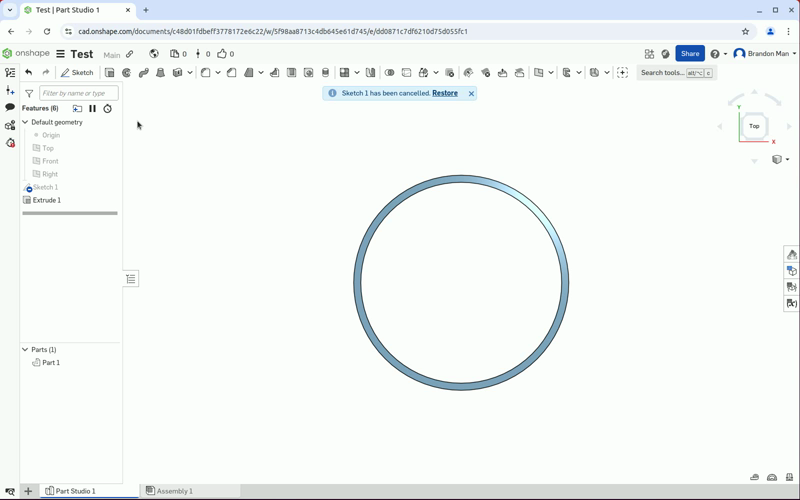
mouse_move(73, 189)
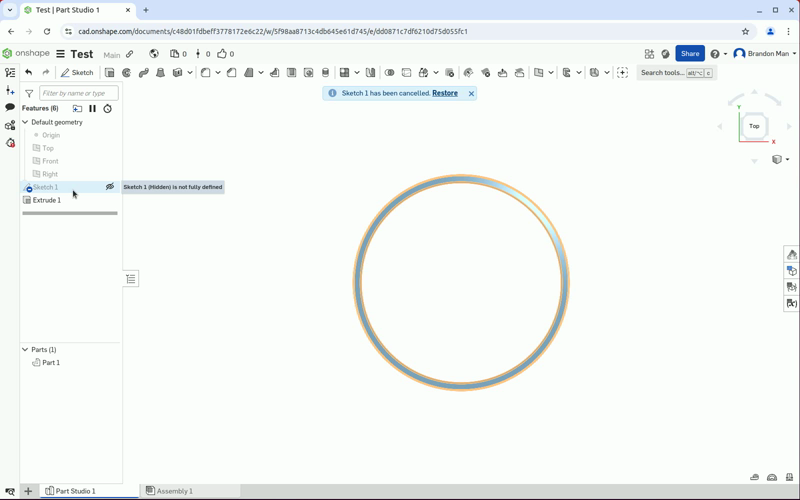
click(73, 189)
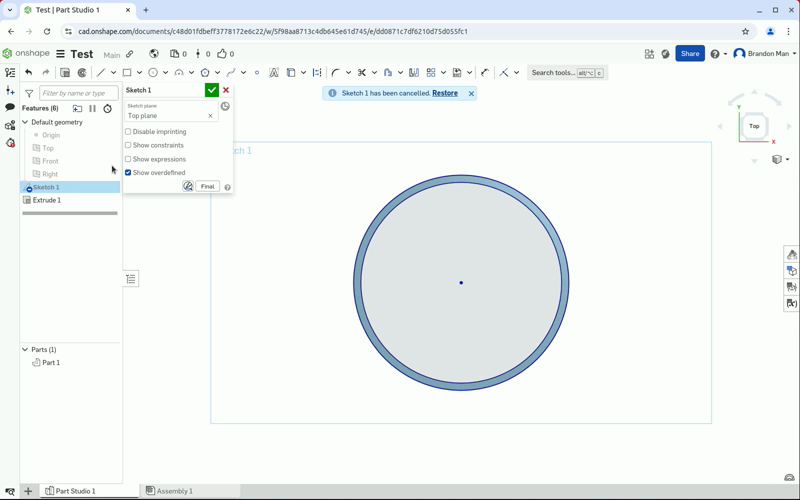
mouse_move(229, 92)
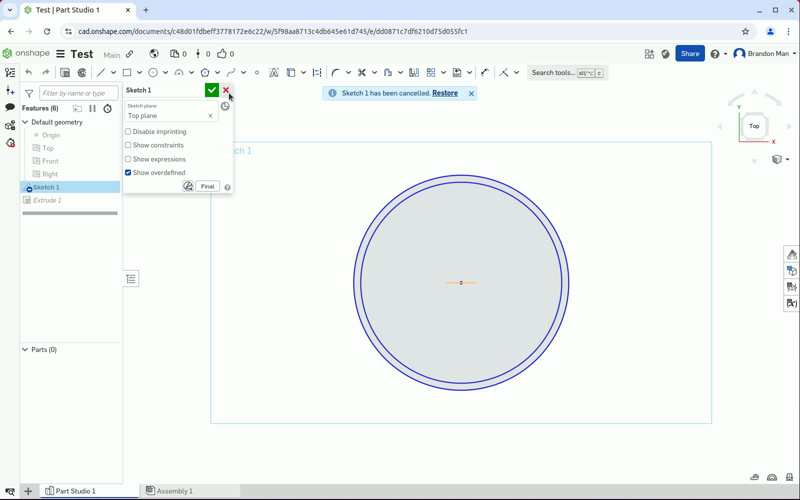
click(229, 92)
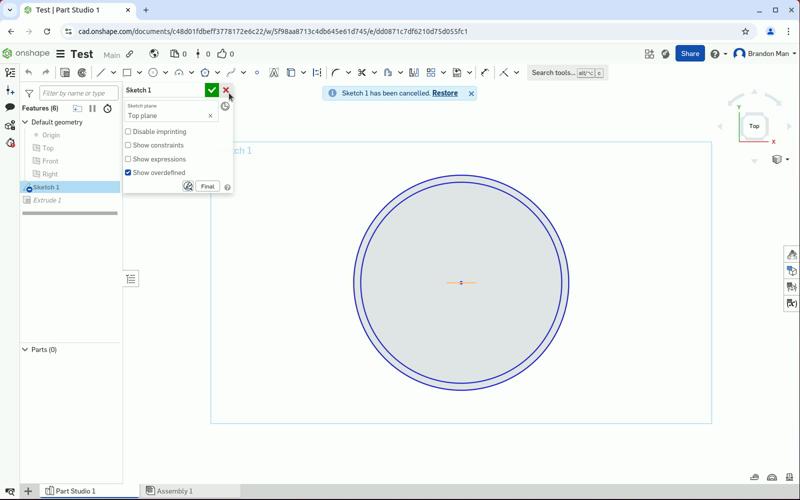
key(shift+s)
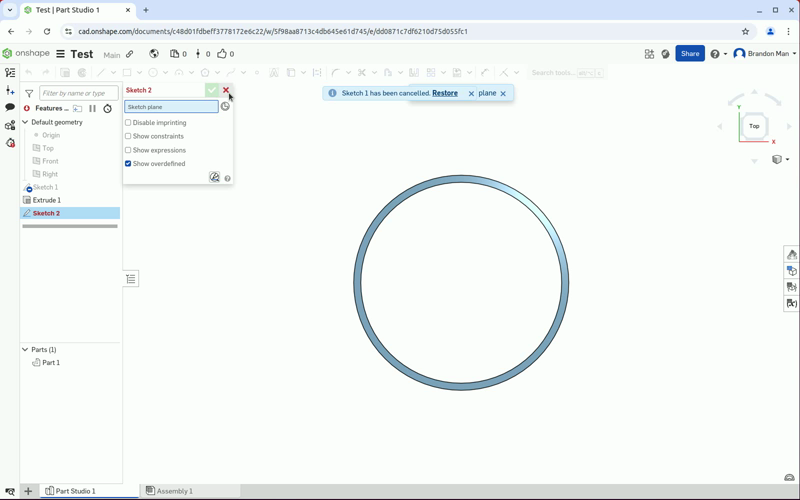
mouse_move(73, 150)
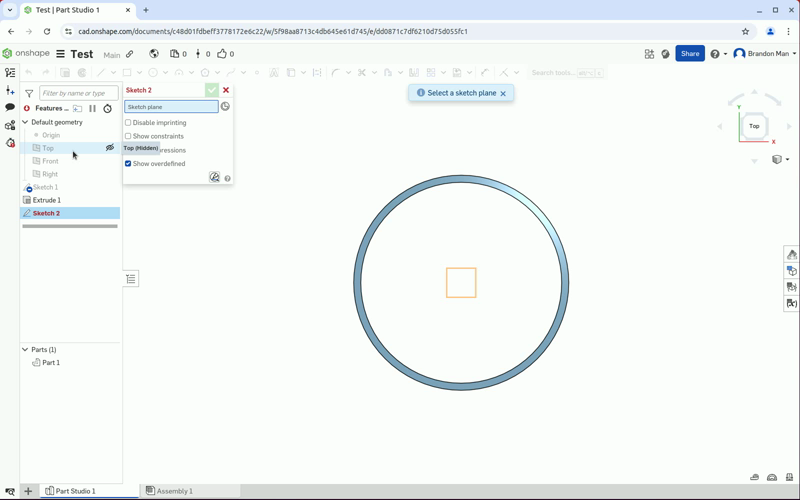
click(73, 150)
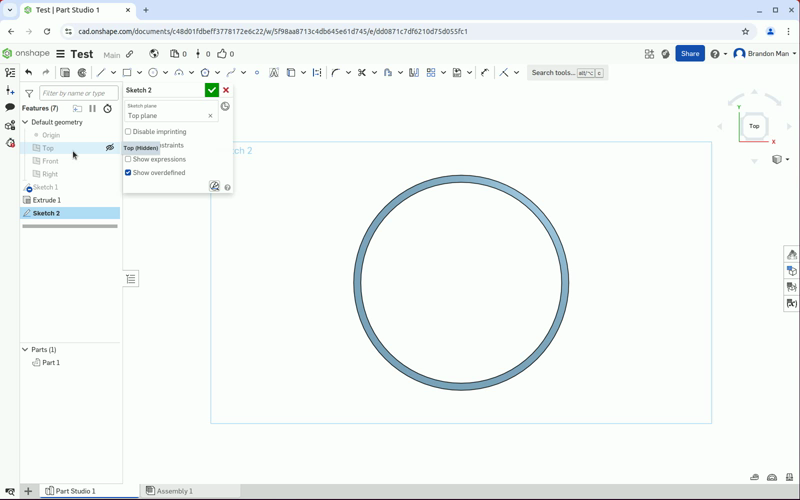
mouse_move(73, 352)
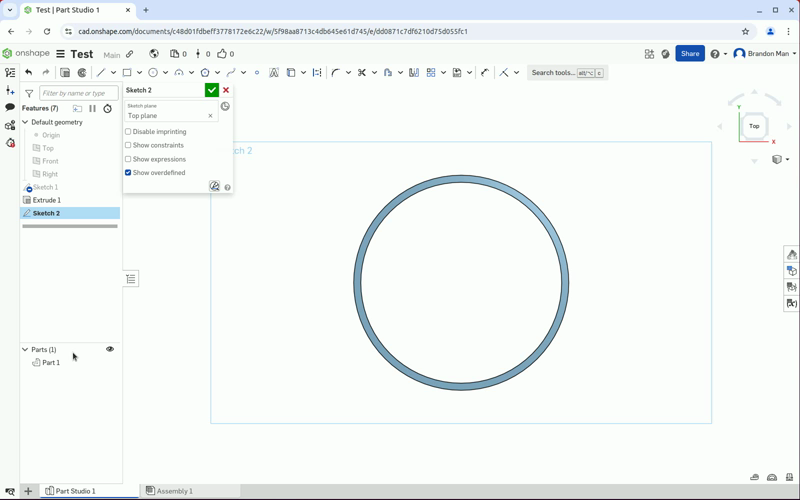
key(y)
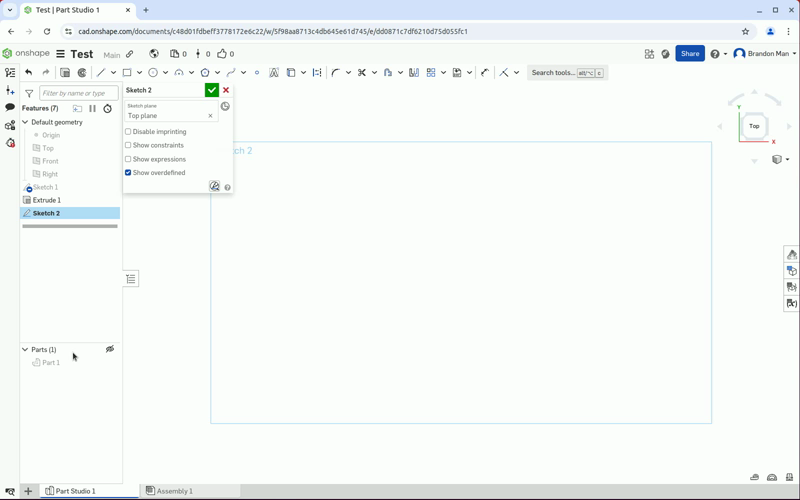
key(c)
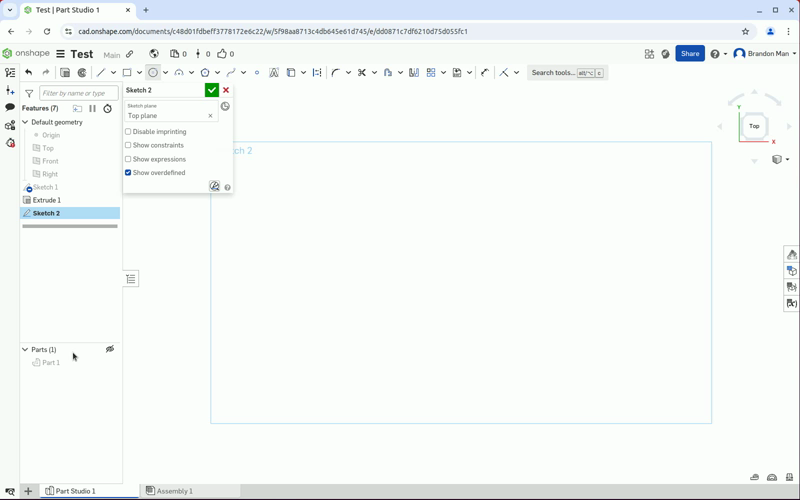
key_down(shift)
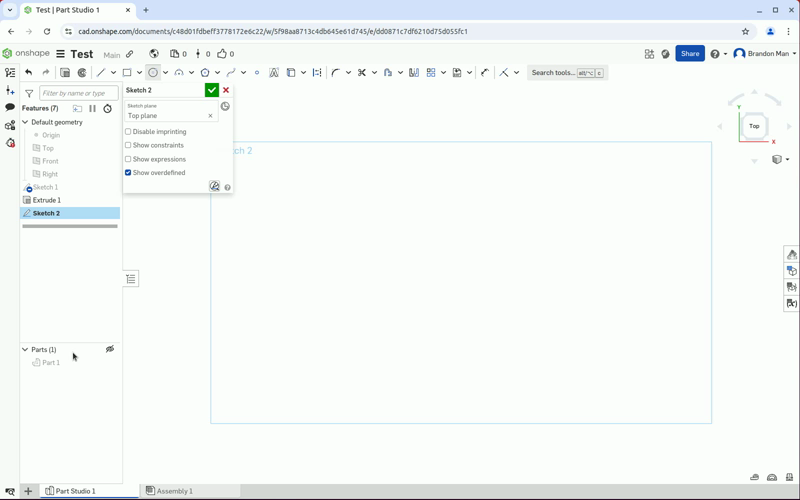
mouse_move(460, 282)
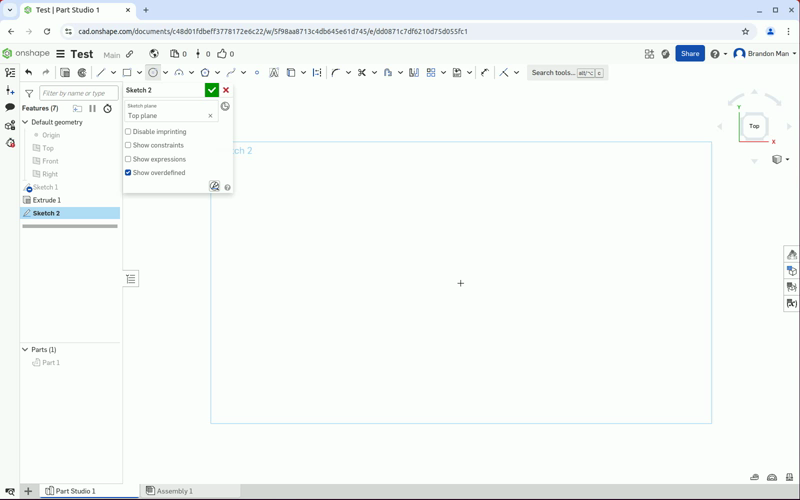
click(460, 282)
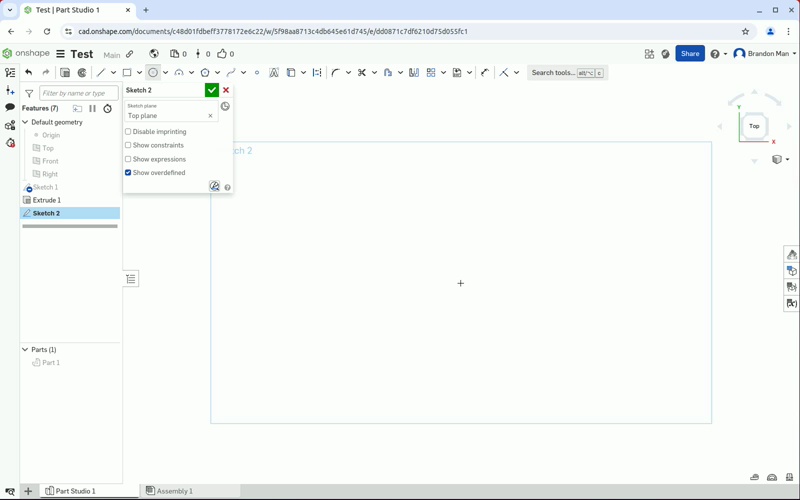
key_up(shift)
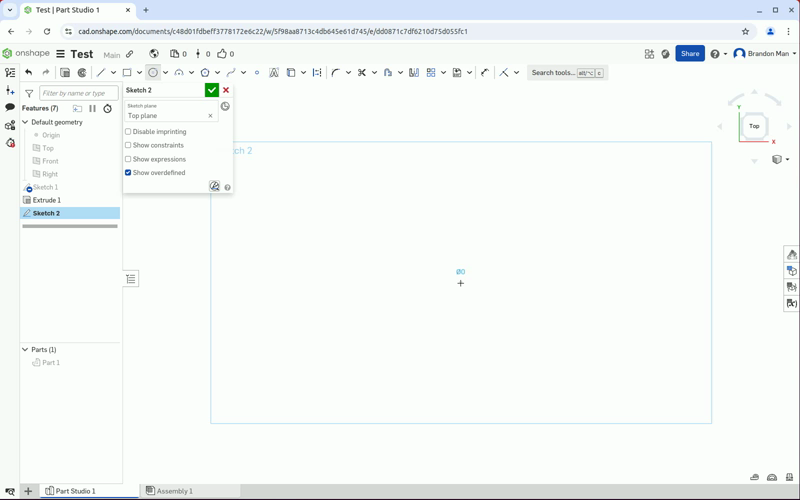
mouse_move(522, 282)
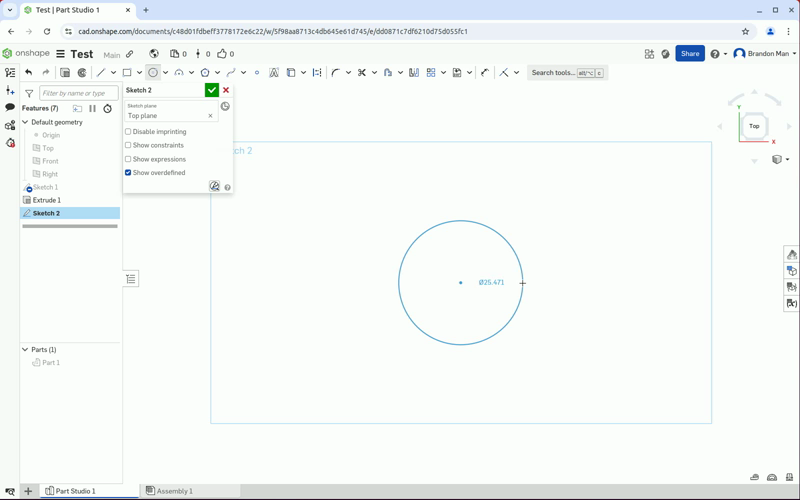
click(522, 282)
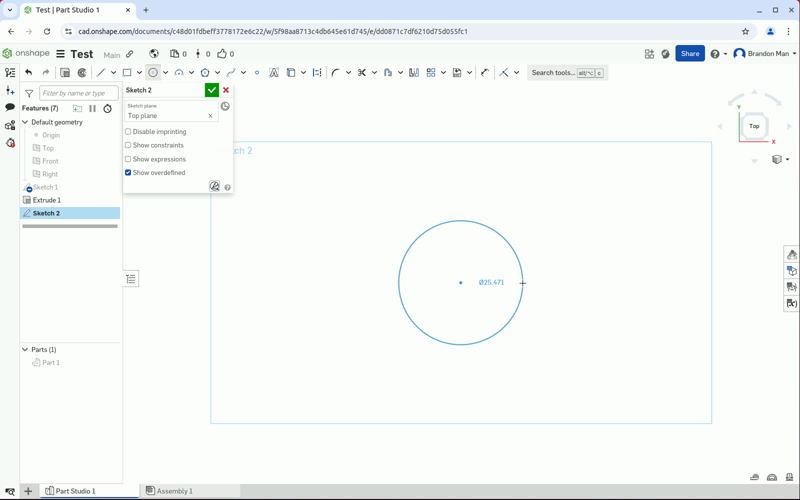
key(esc)
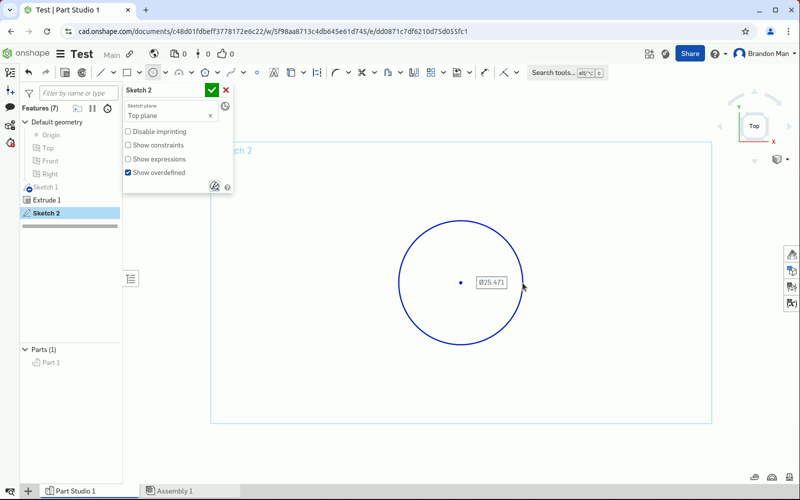
key(c)
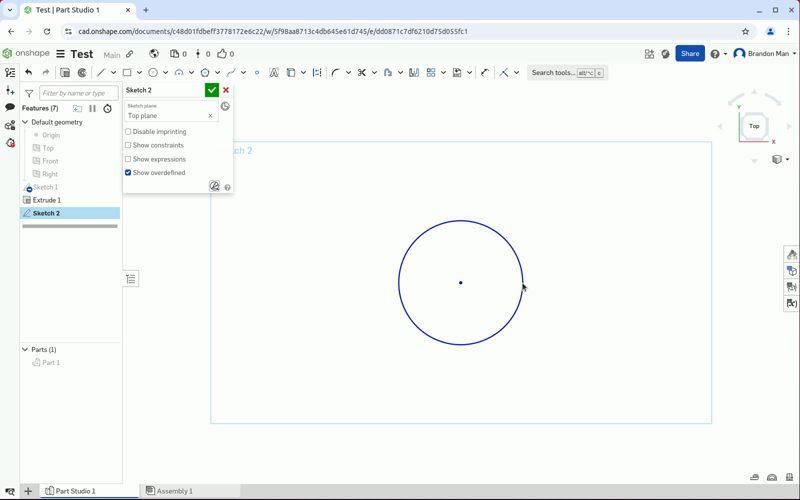
key_down(shift)
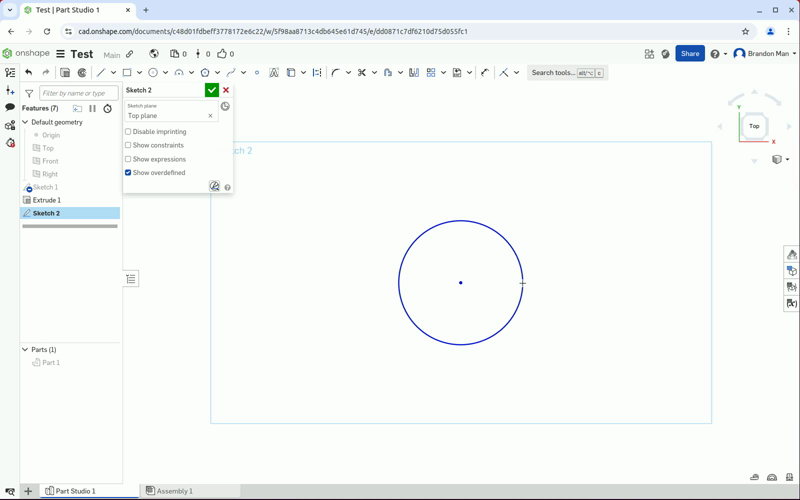
mouse_move(460, 282)
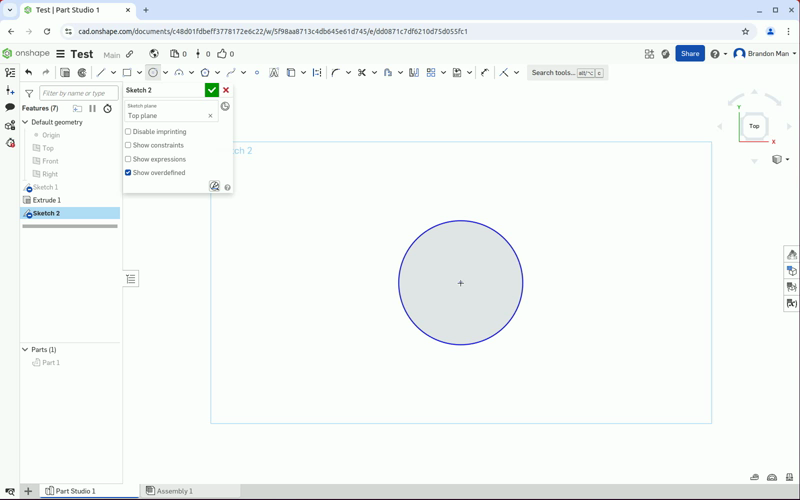
click(460, 282)
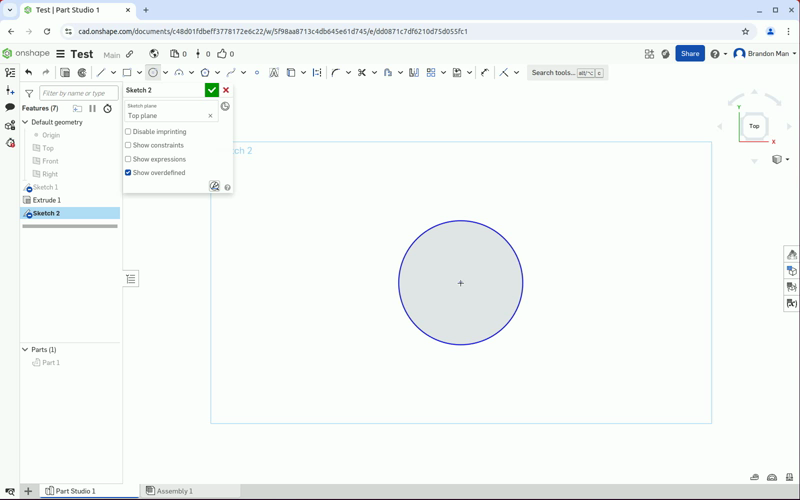
key_up(shift)
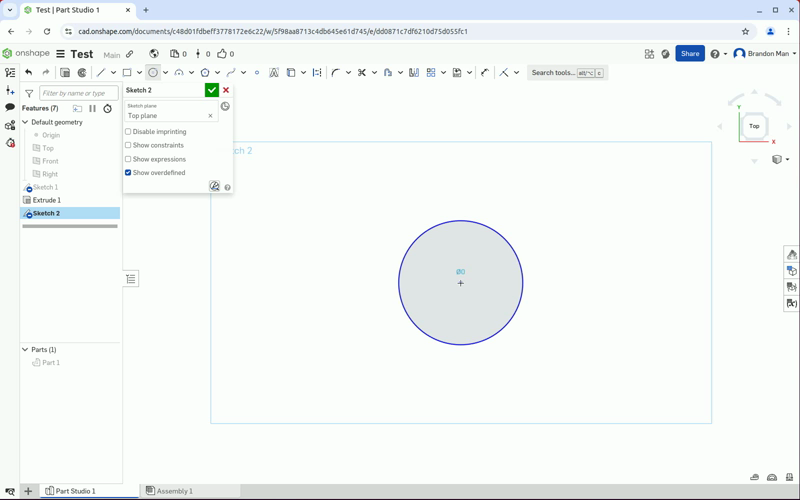
mouse_move(512, 282)
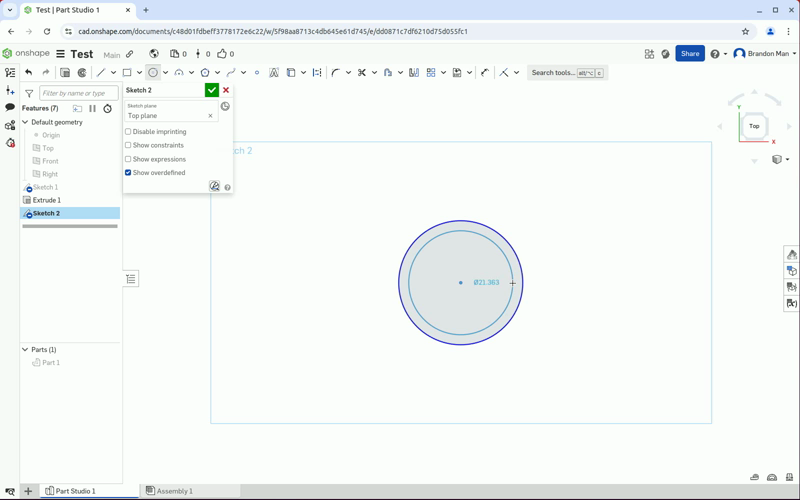
click(512, 282)
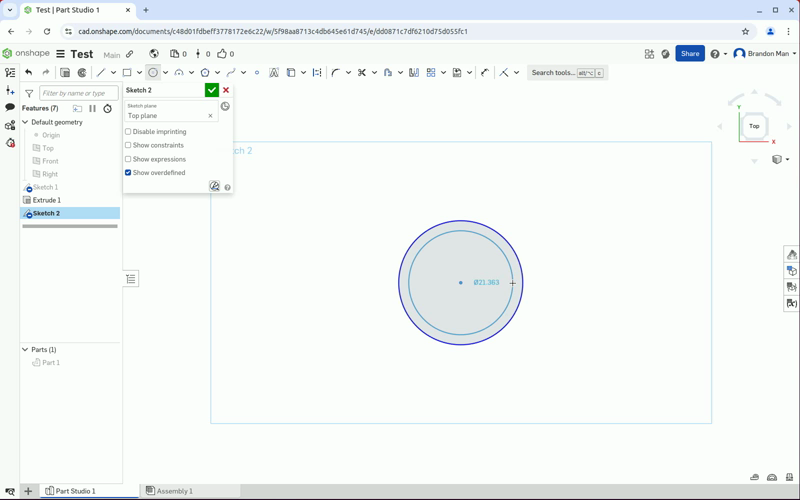
key(esc)
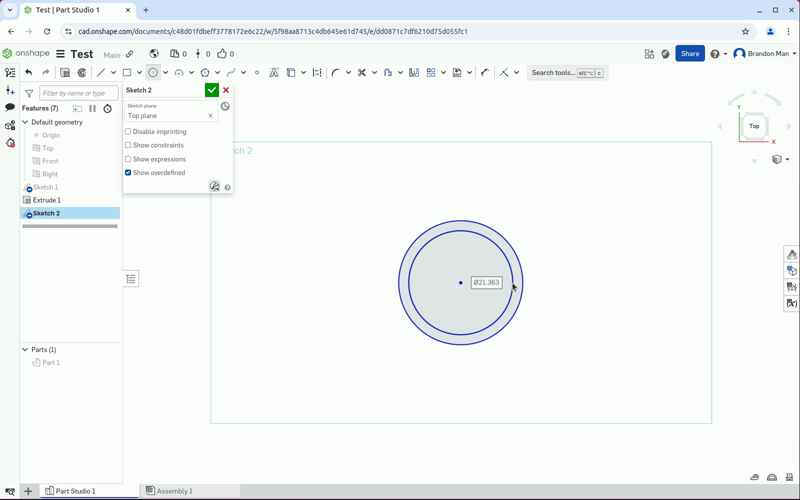
mouse_move(414, 251)
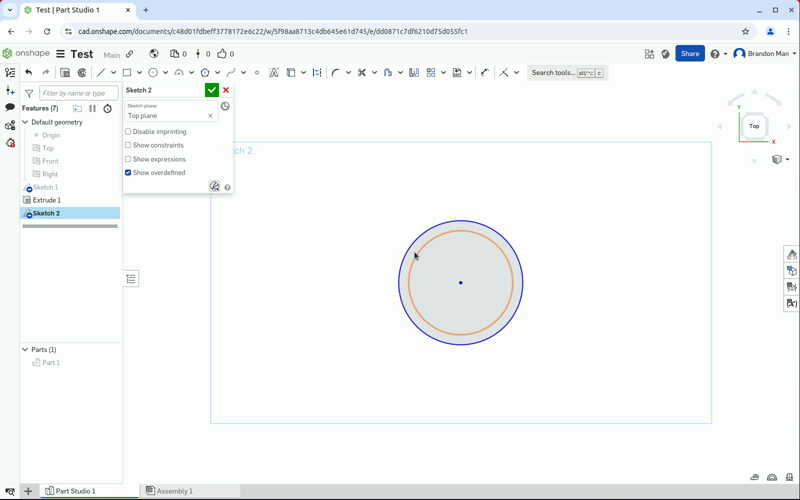
click(414, 251)
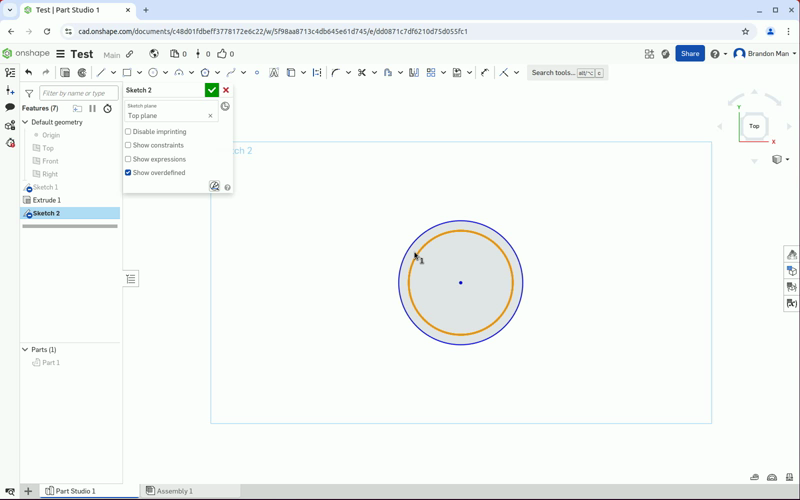
mouse_move(73, 352)
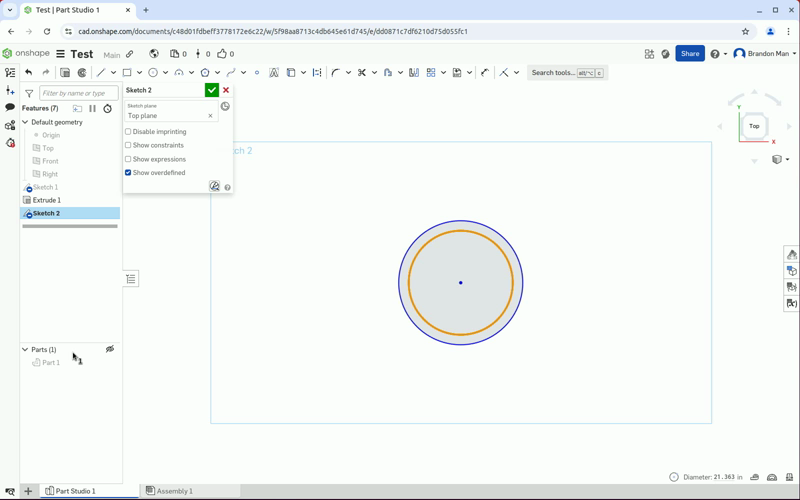
key(shift+y)
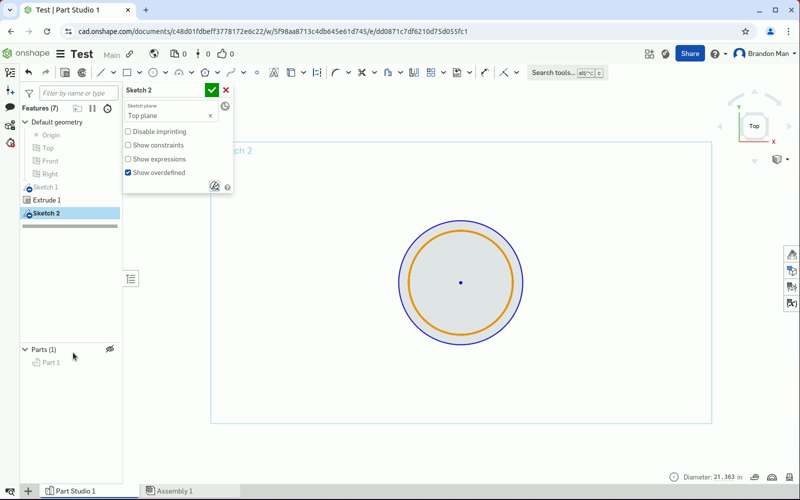
key(shift+e)
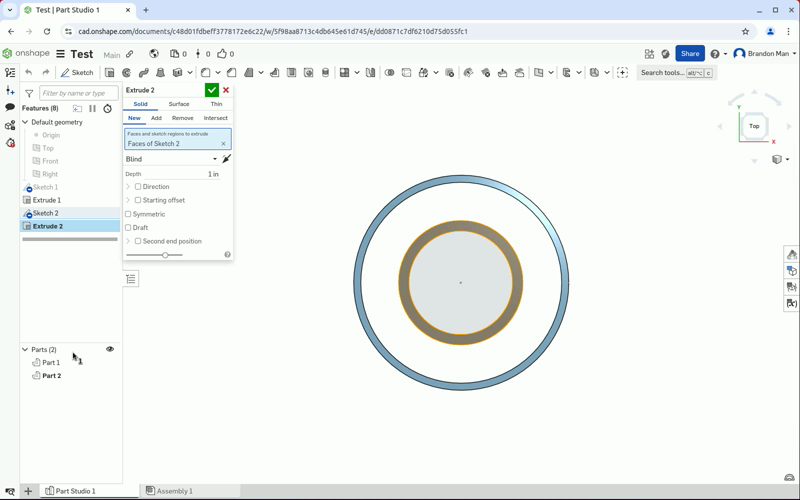
mouse_move(143, 106)
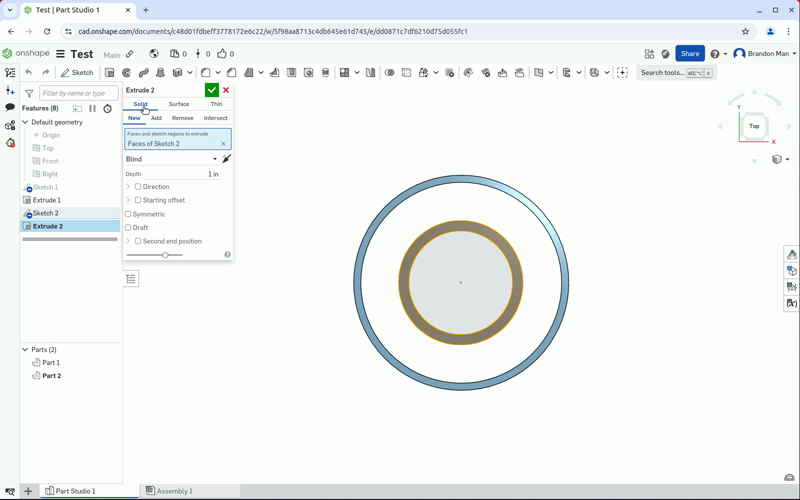
click(143, 106)
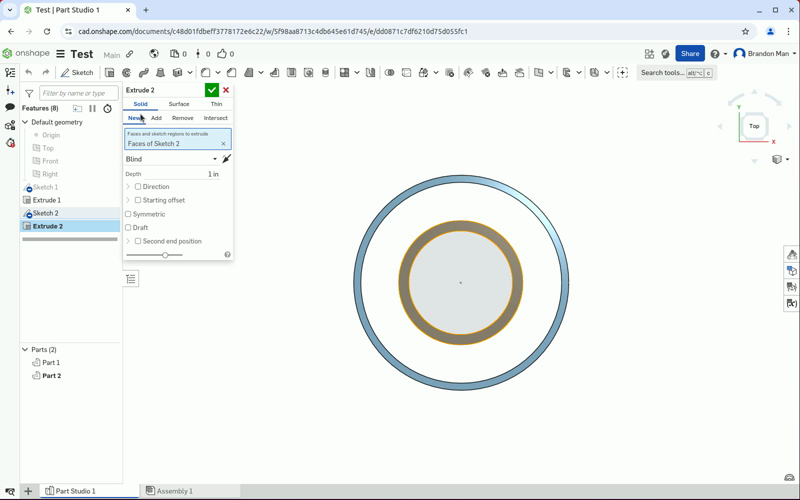
mouse_move(137, 120)
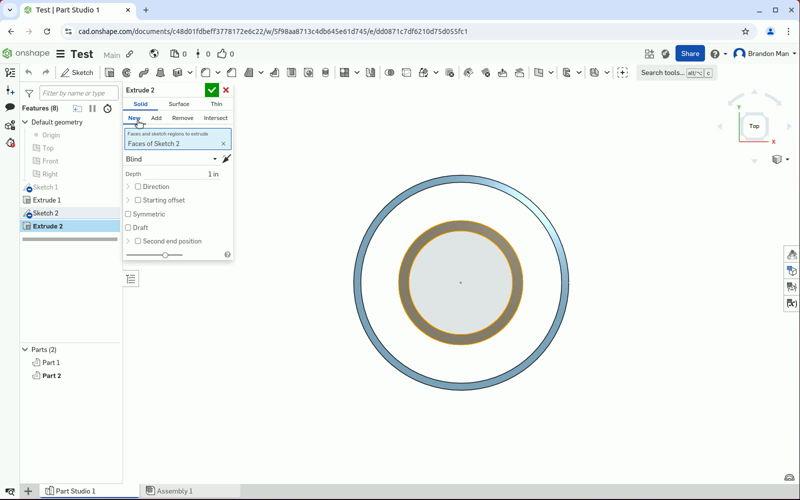
click(137, 120)
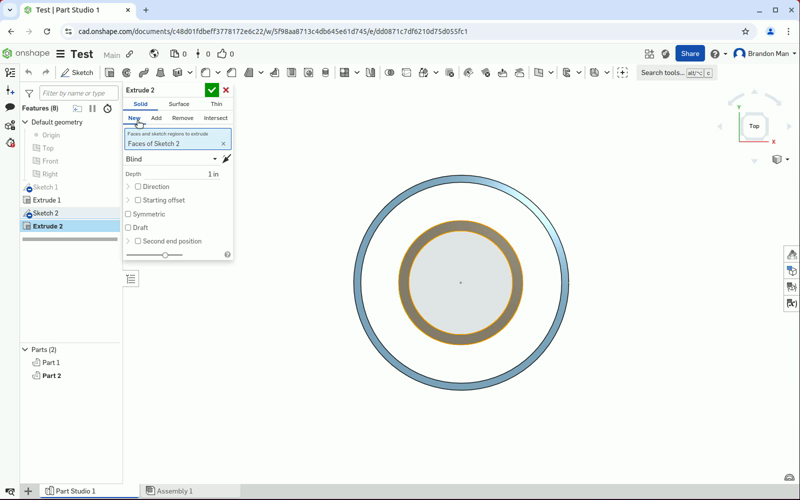
key(tab, 4)
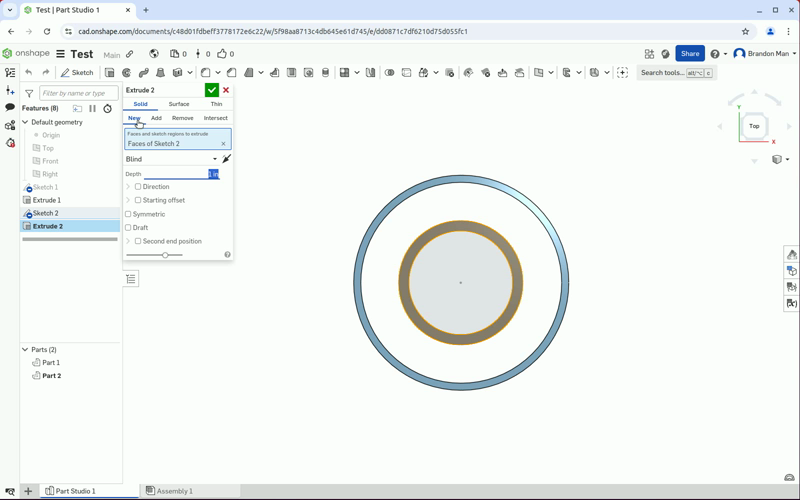
text(2.407)
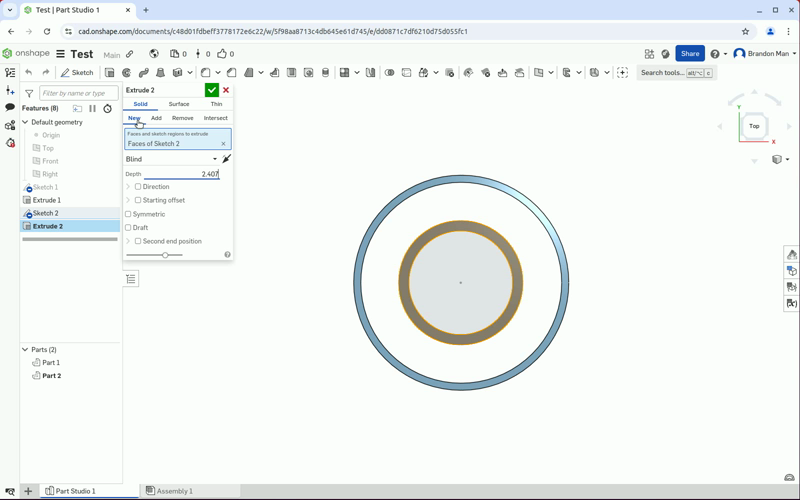
key(enter)
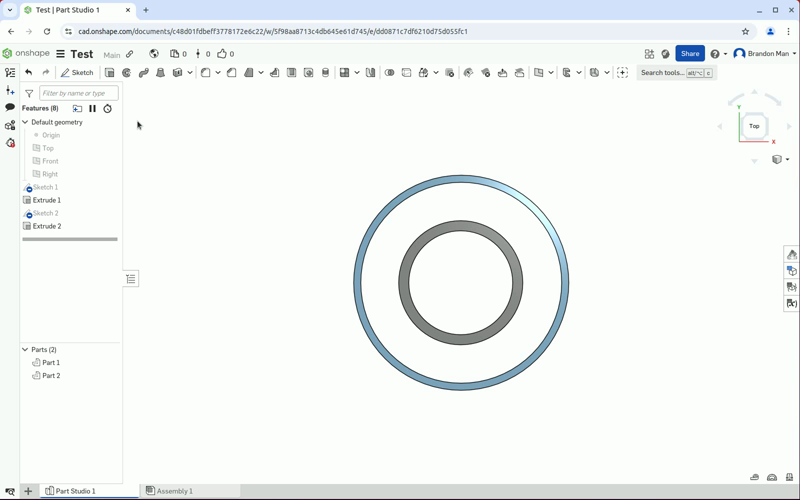
key(shift+h)
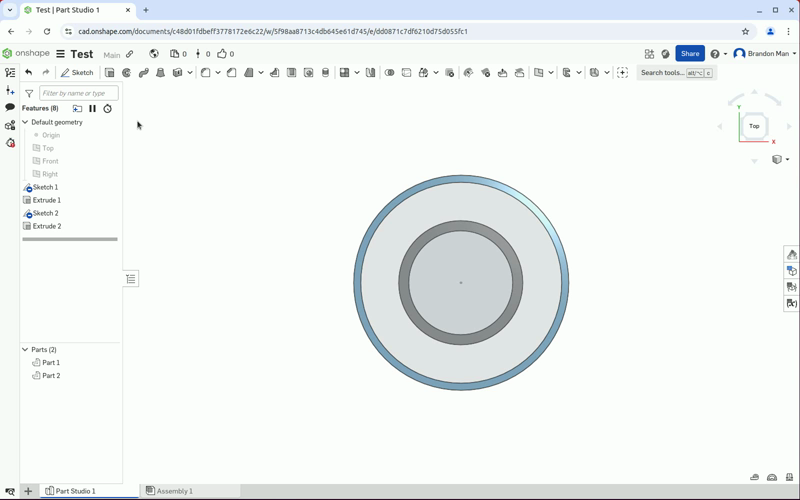
key(shift+h)
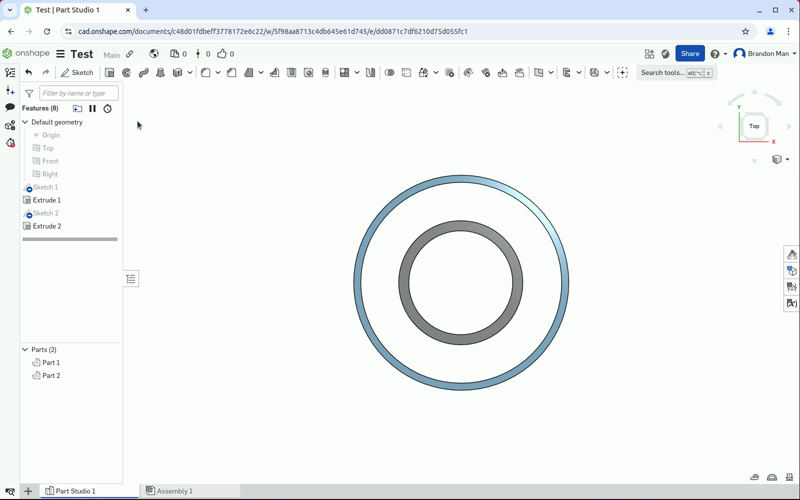
mouse_move(73, 189)
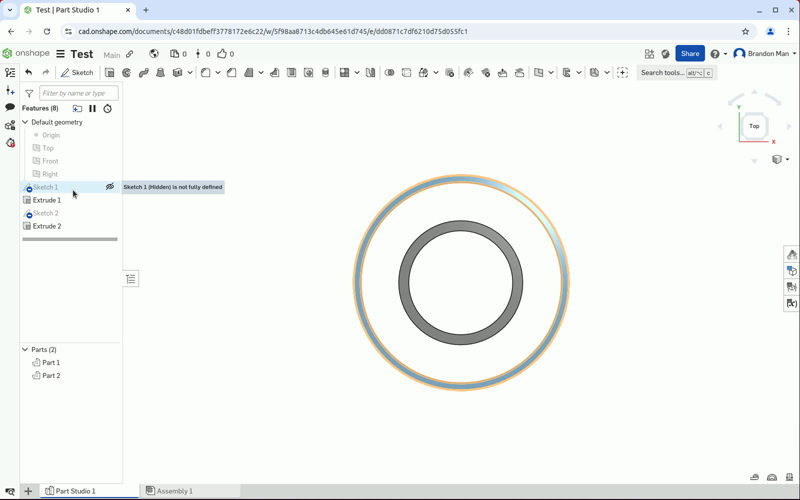
click(73, 189)
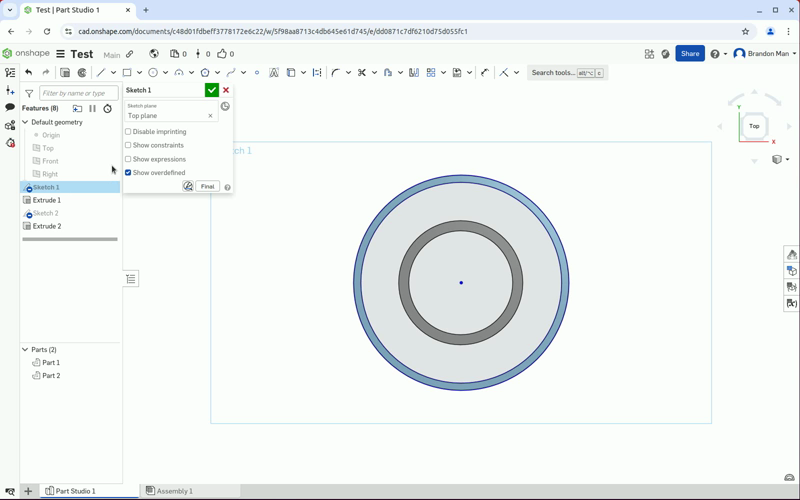
mouse_move(229, 92)
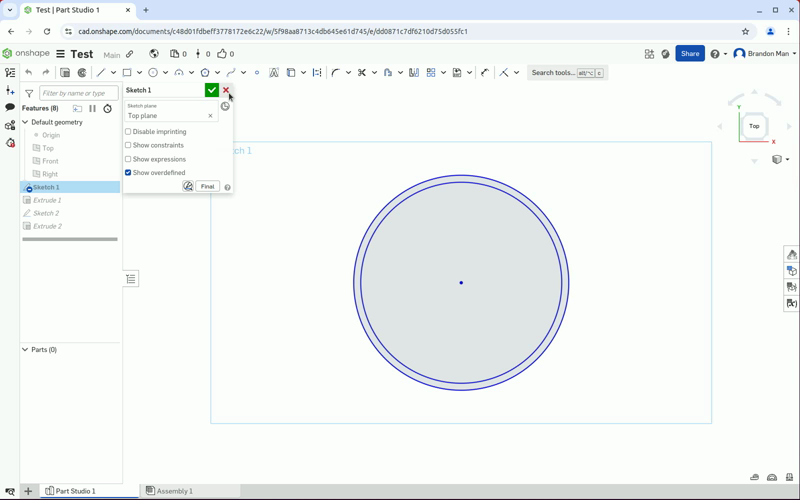
click(229, 92)
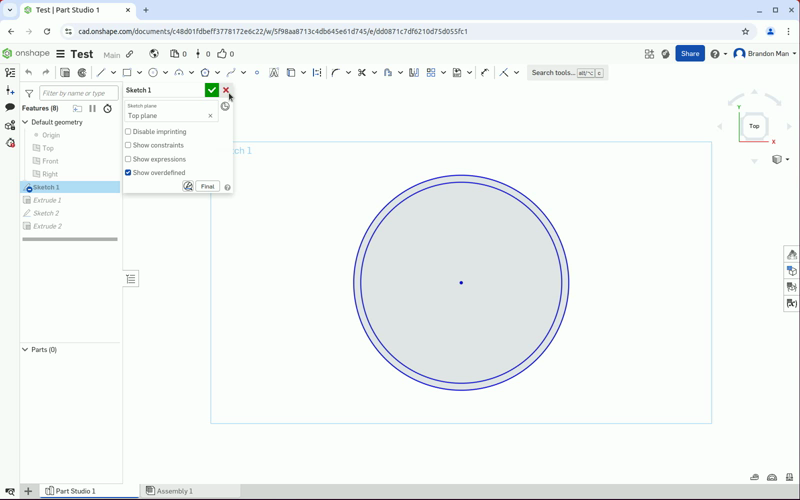
key(shift+s)
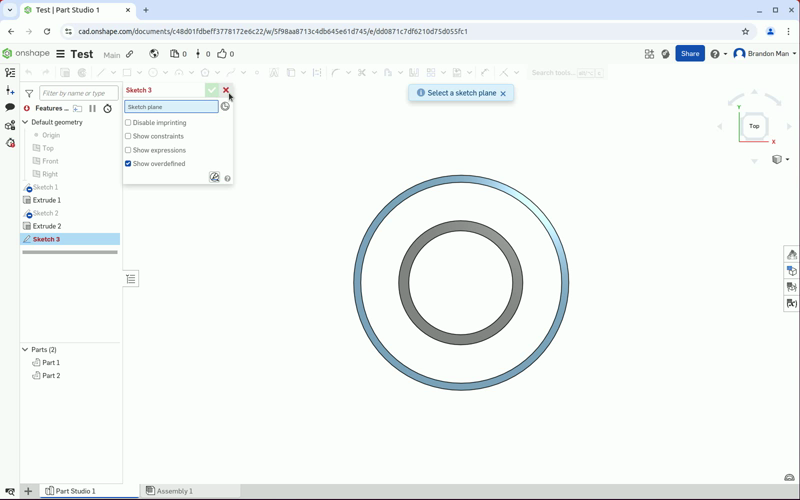
mouse_move(73, 150)
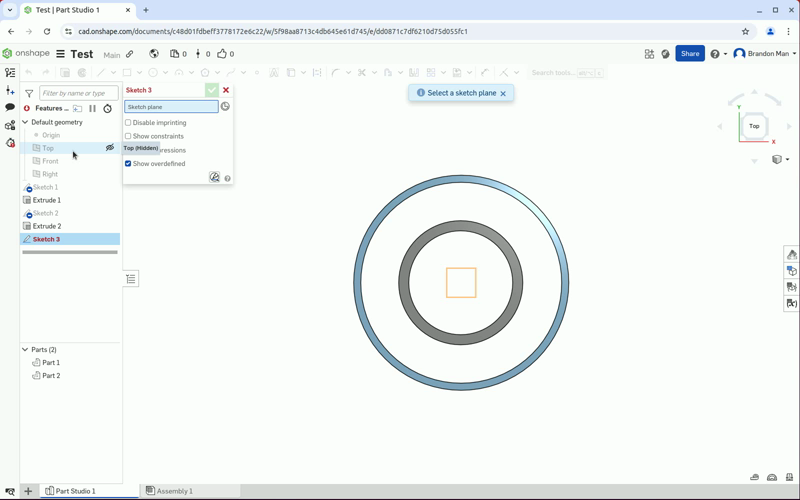
click(73, 150)
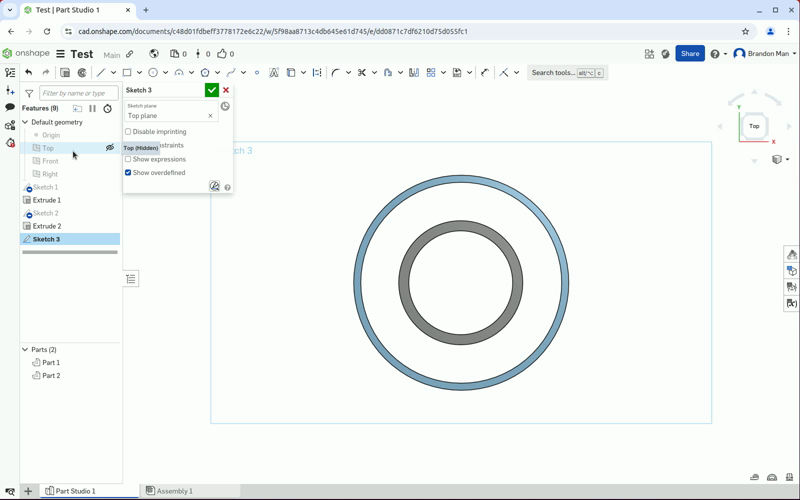
mouse_move(73, 352)
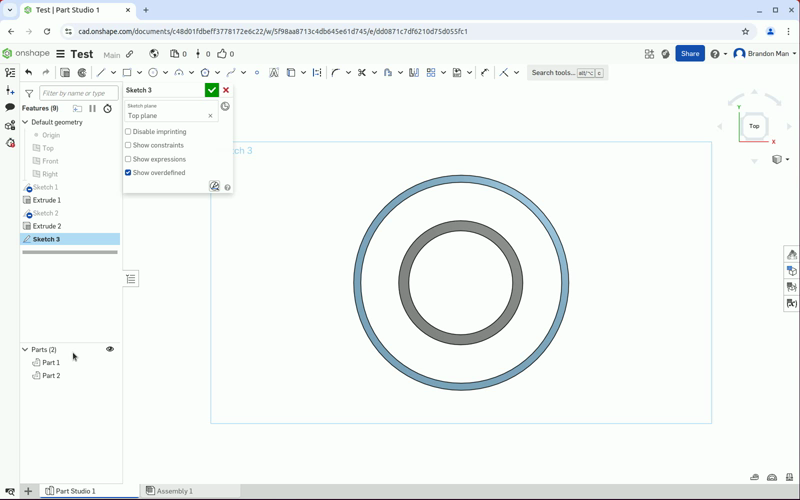
key(y)
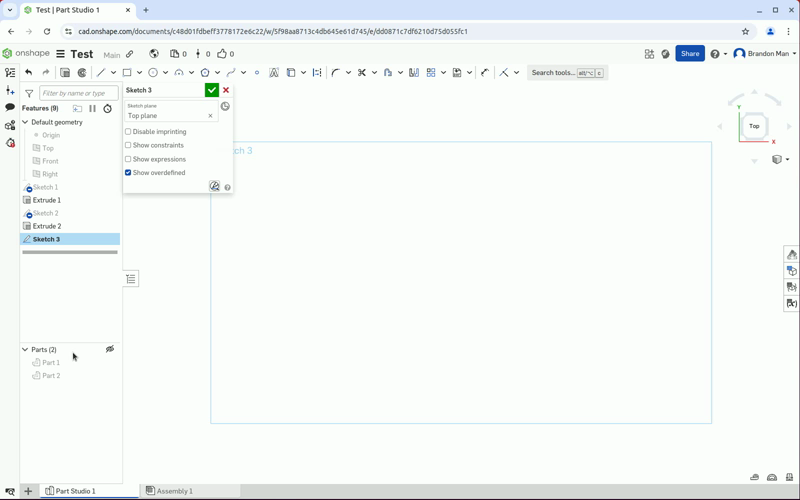
key(c)
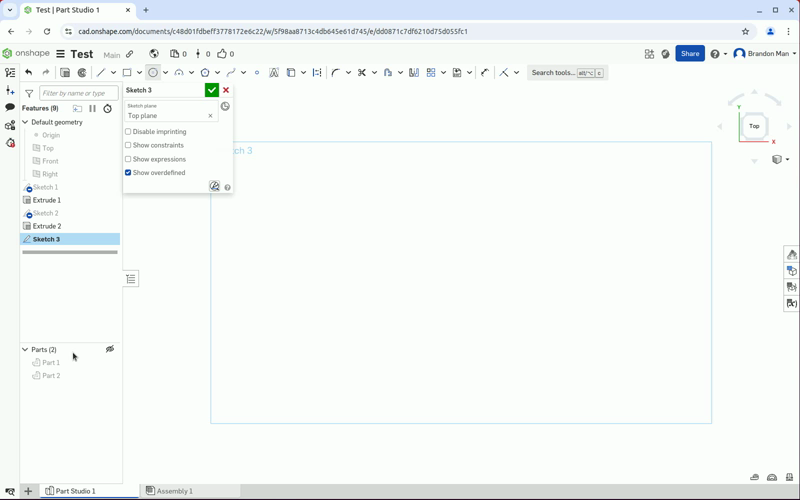
key_down(shift)
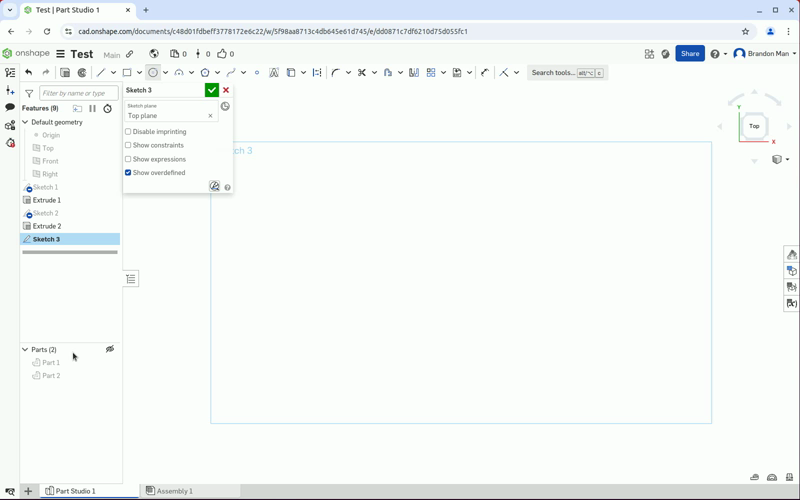
mouse_move(461, 282)
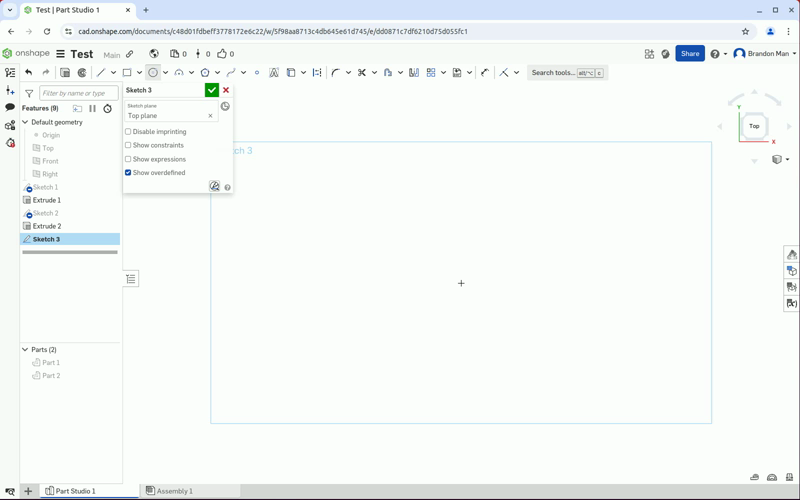
click(461, 282)
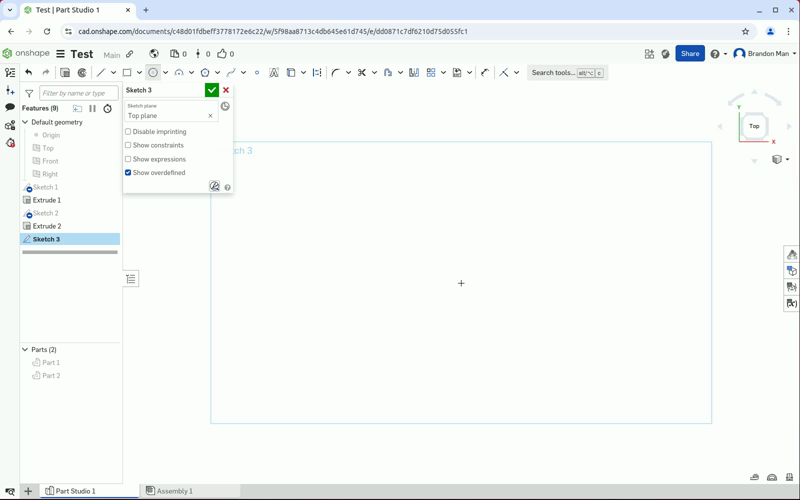
key_up(shift)
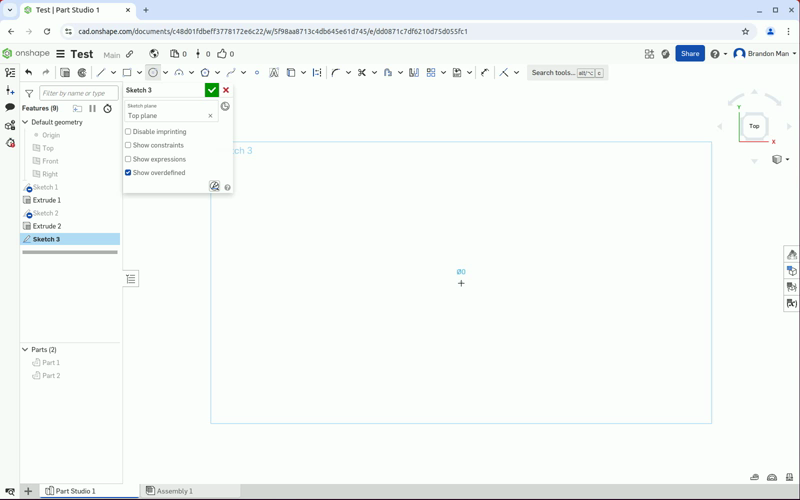
mouse_move(574, 282)
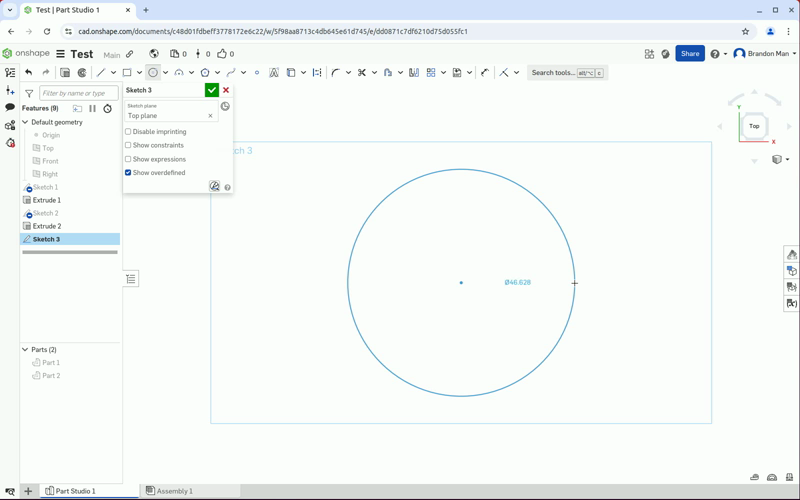
click(574, 282)
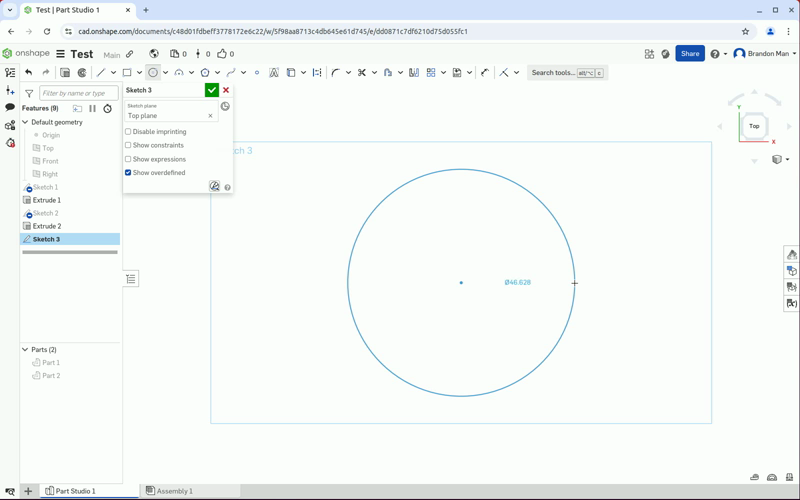
key(esc)
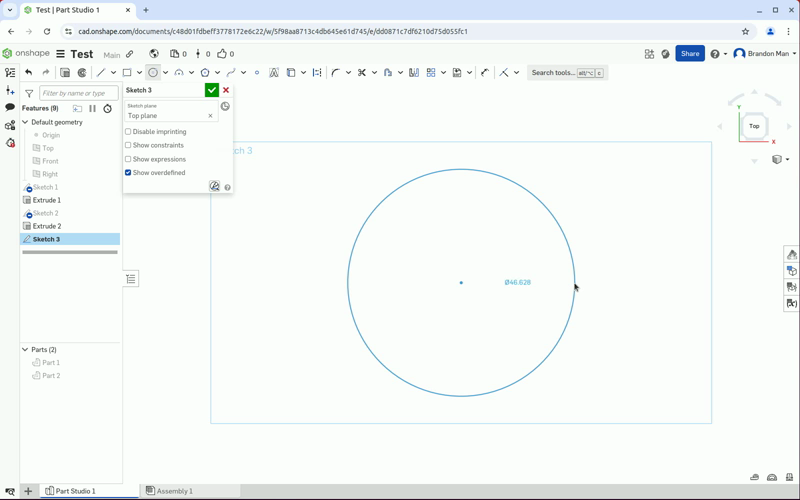
key(c)
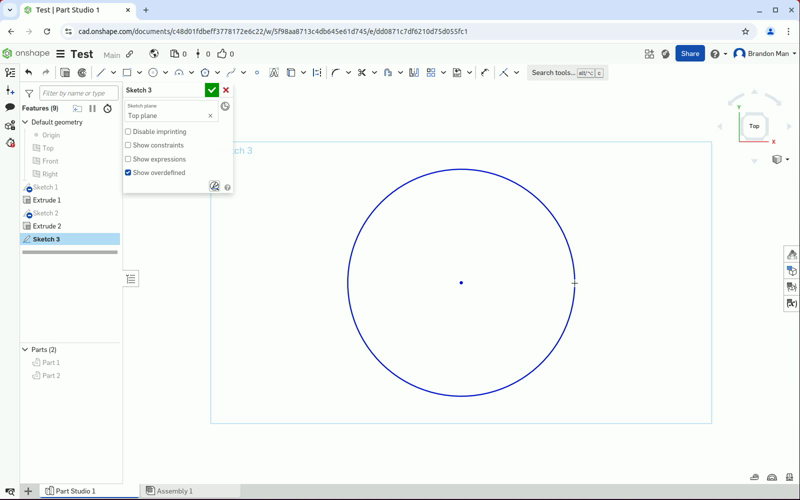
key_down(shift)
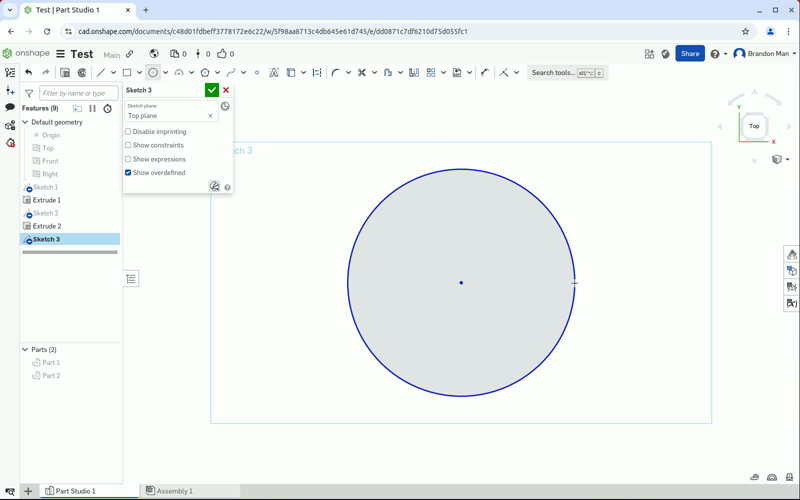
mouse_move(461, 282)
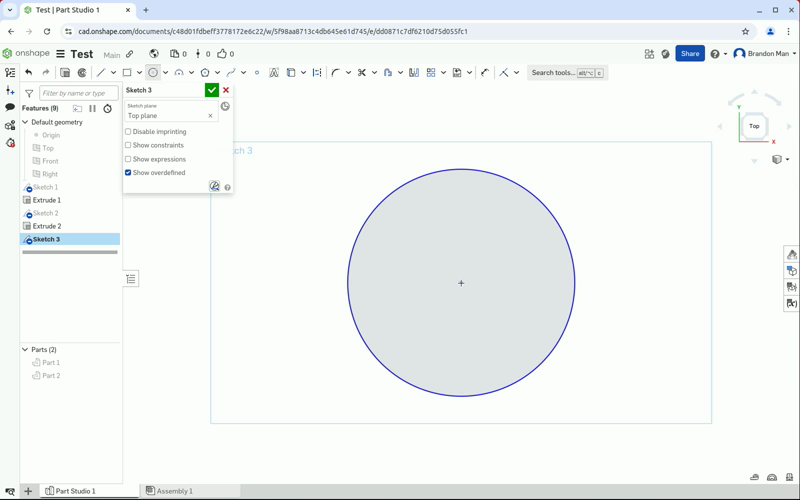
click(461, 282)
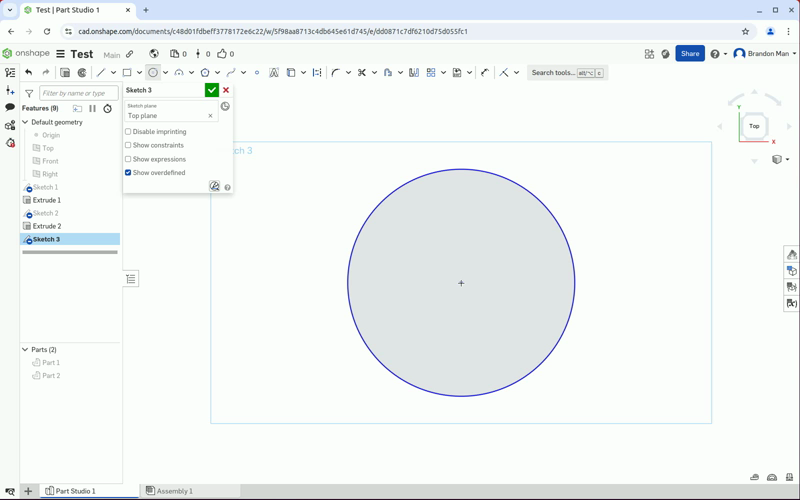
key_up(shift)
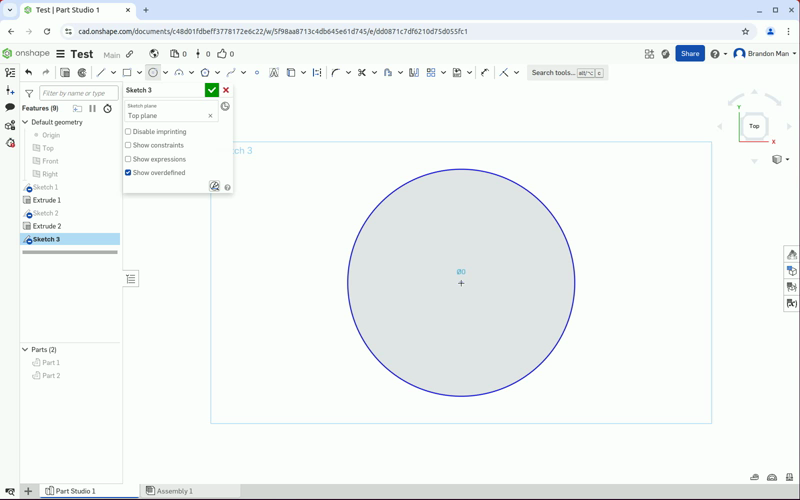
mouse_move(522, 282)
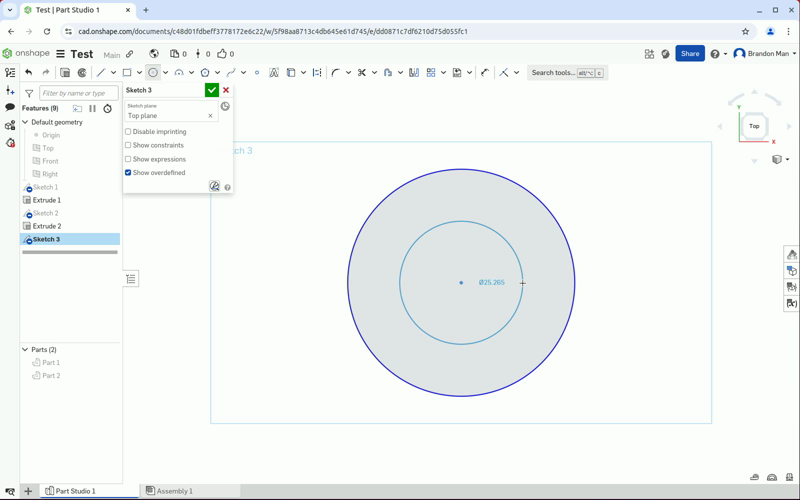
click(522, 282)
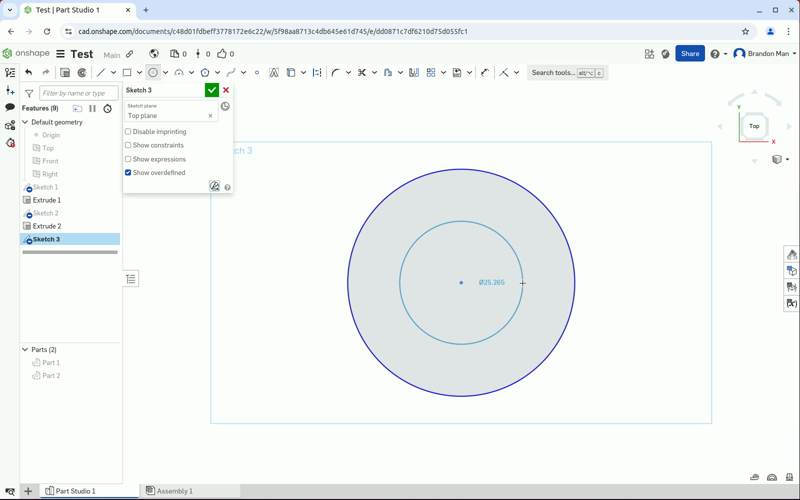
key(esc)
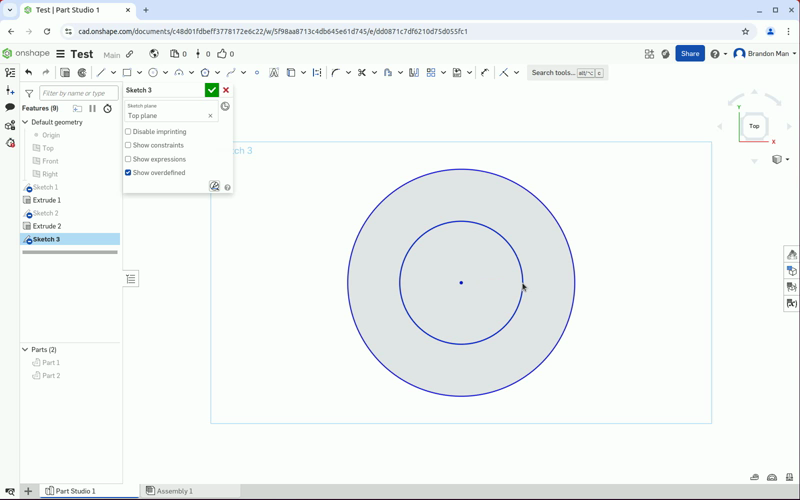
mouse_move(370, 301)
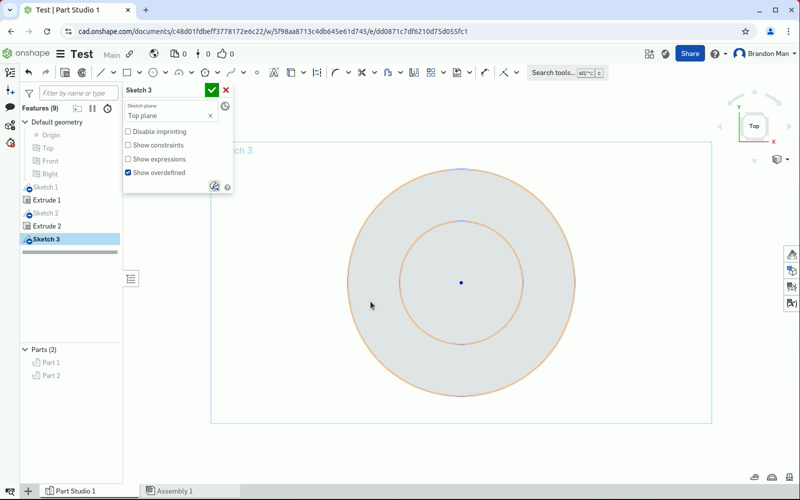
click(370, 301)
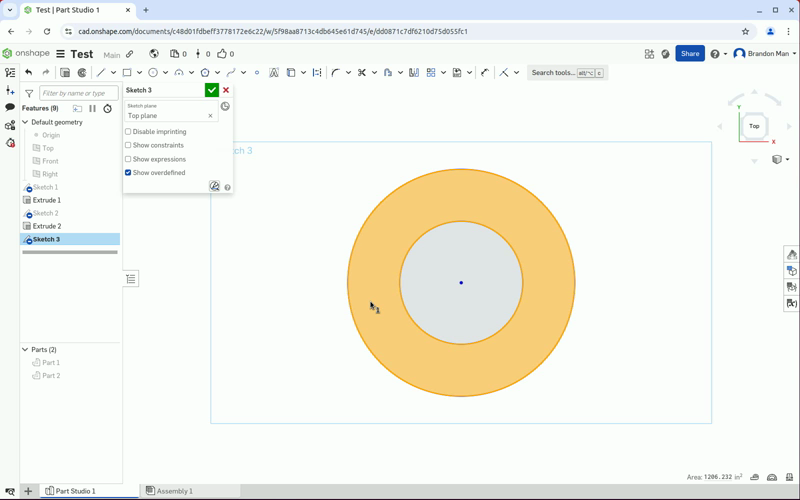
mouse_move(73, 352)
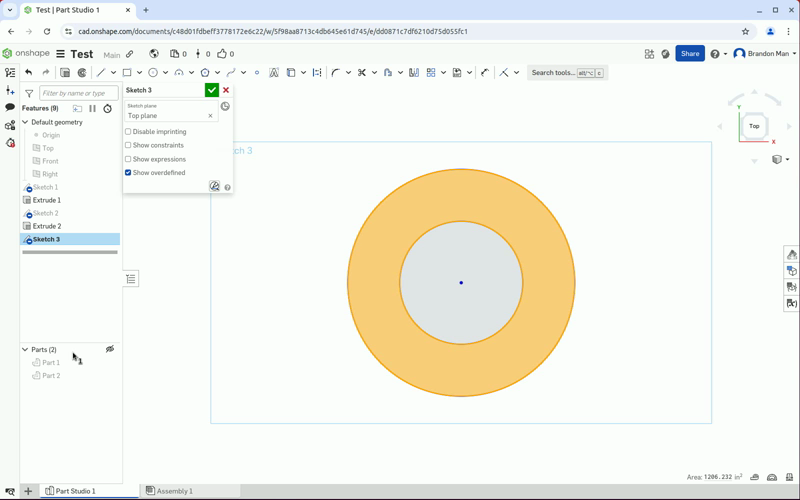
key(shift+y)
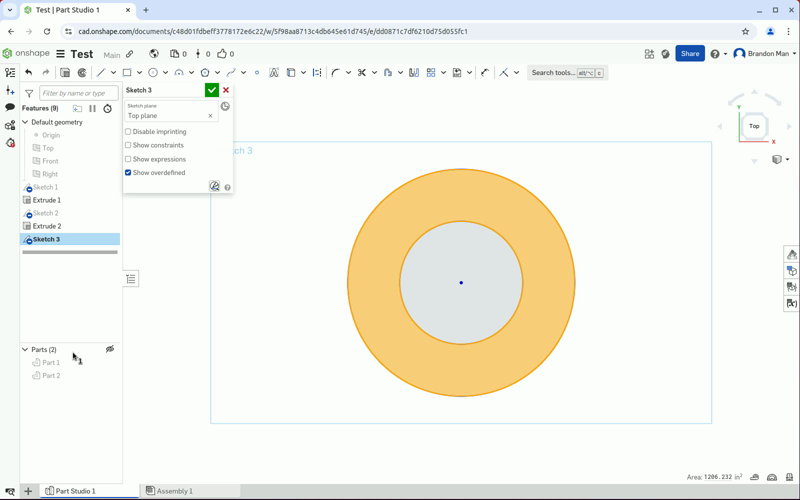
key(shift+e)
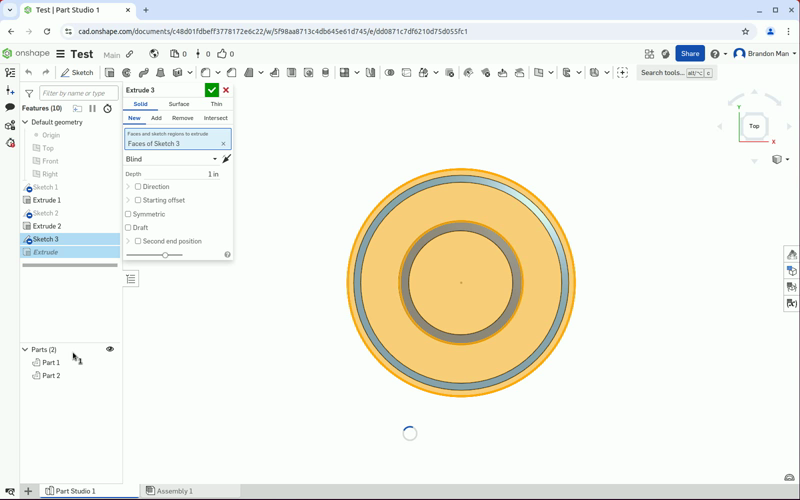
mouse_move(143, 106)
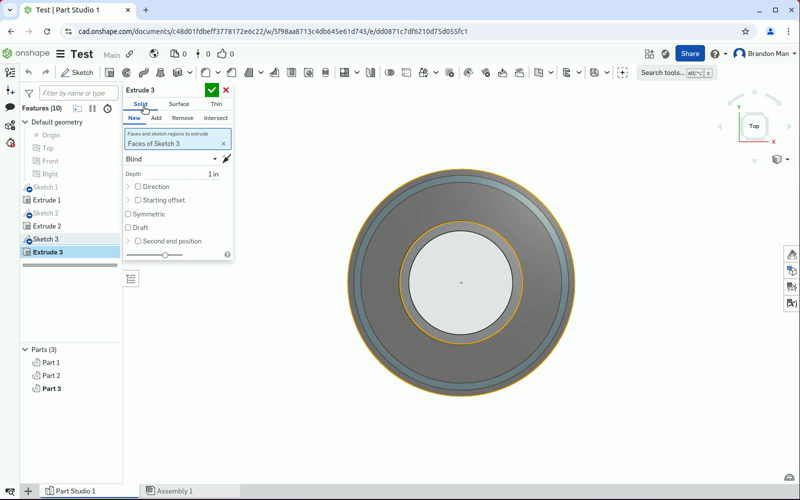
click(143, 106)
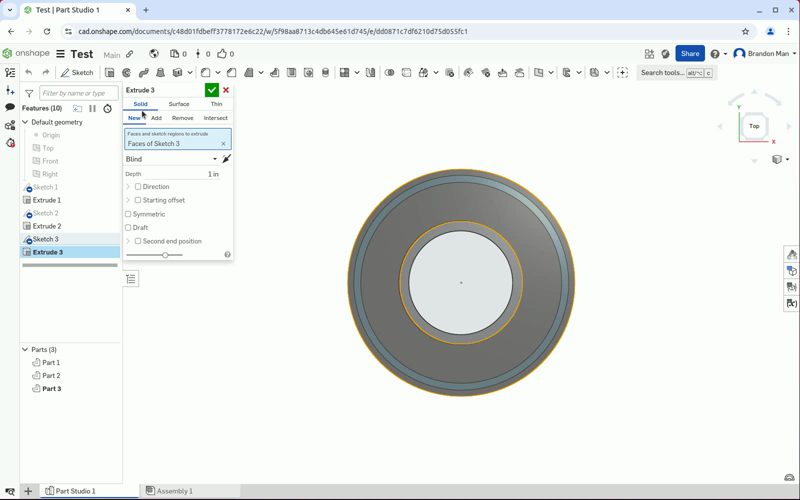
mouse_move(137, 120)
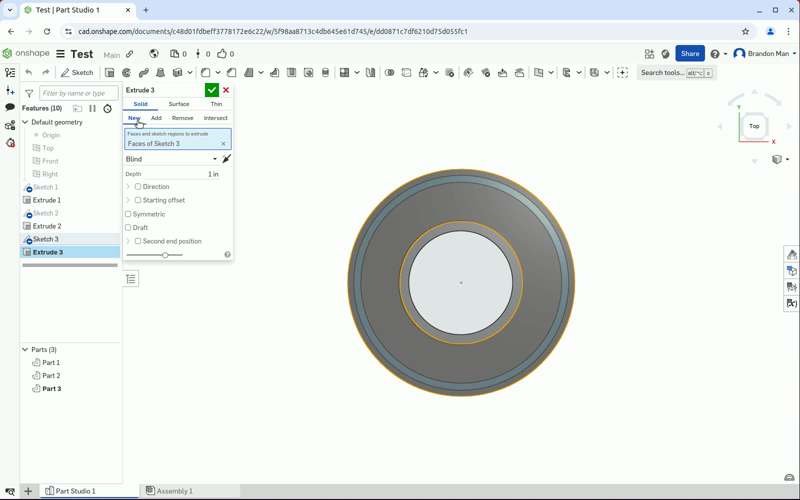
click(137, 120)
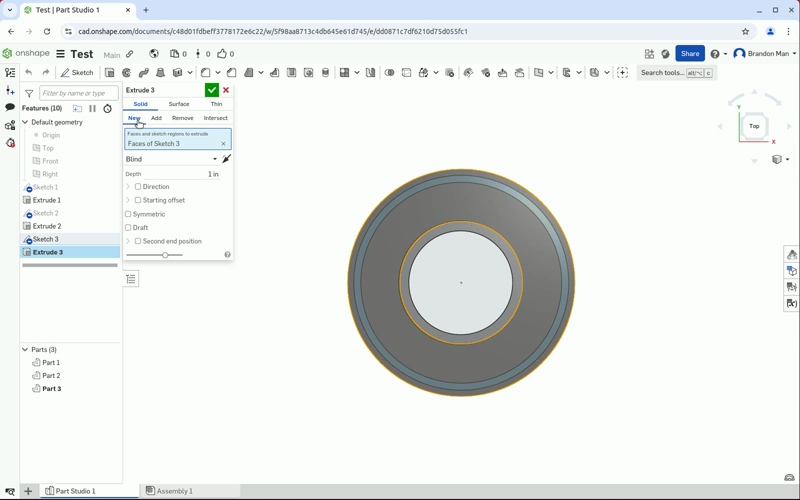
key(tab, 4)
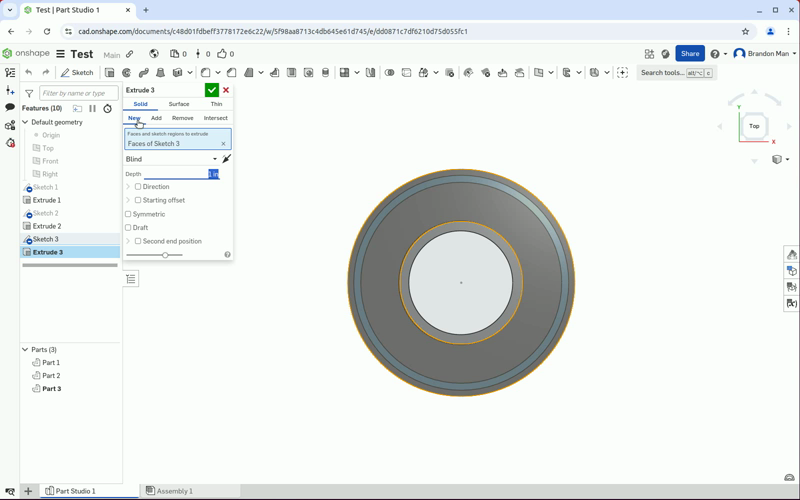
text(2.407)
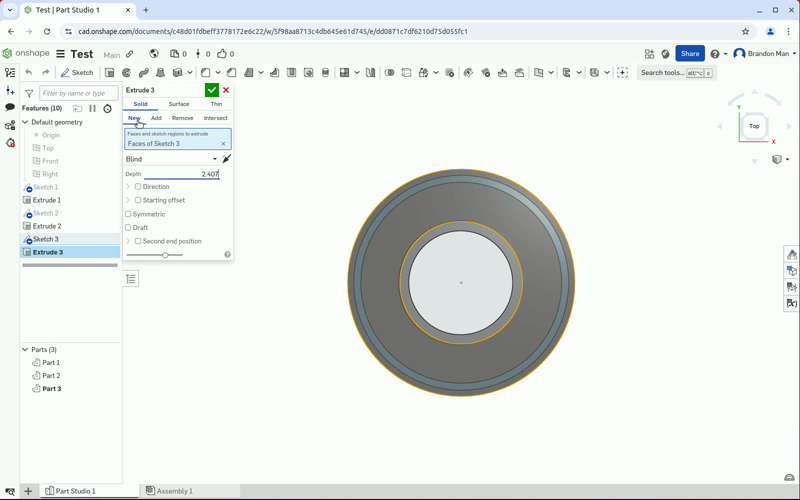
key(enter)
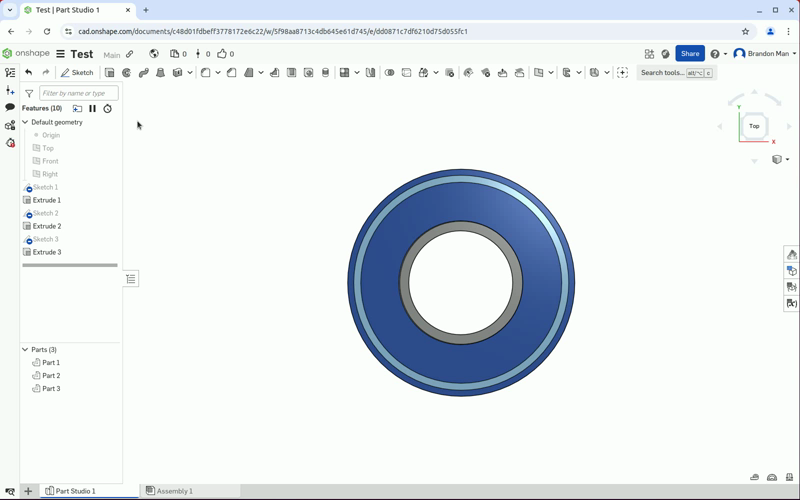
key(shift+h)
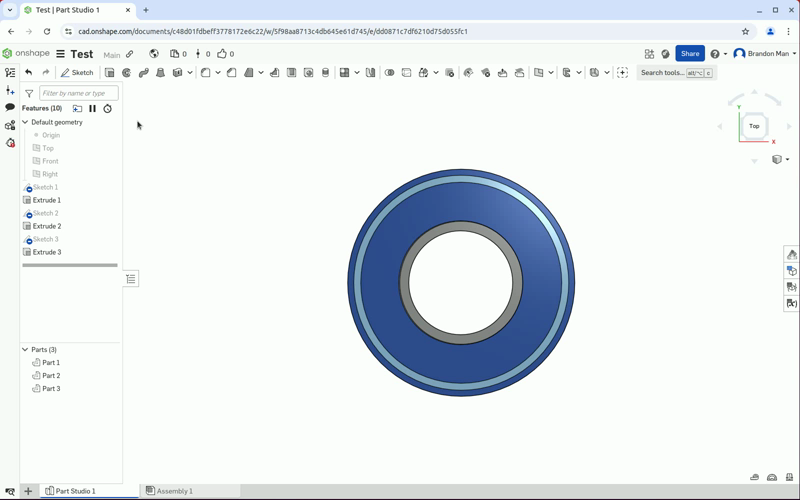
key(shift+h)
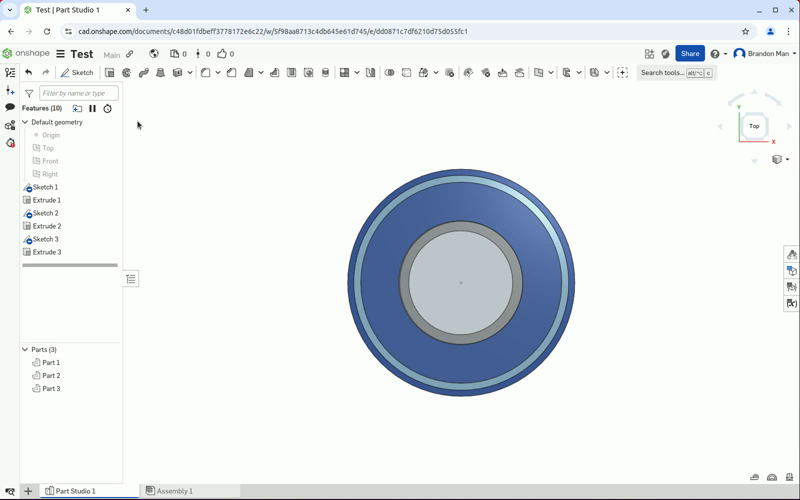
key(shift+7)
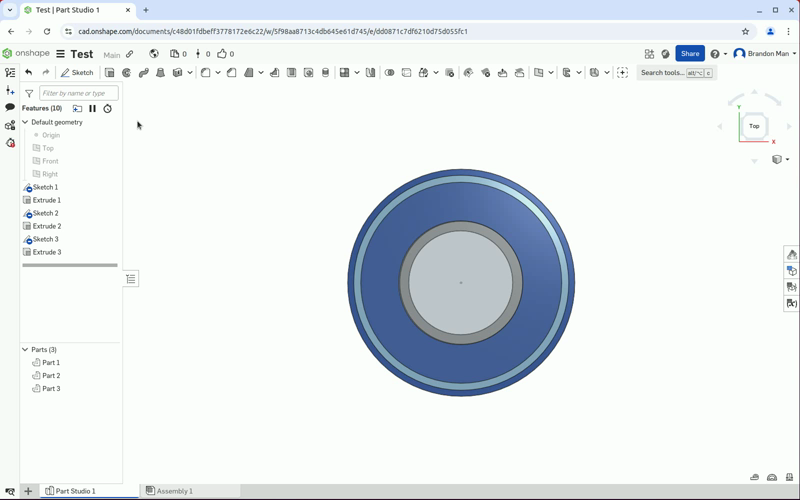
key(up, 3)
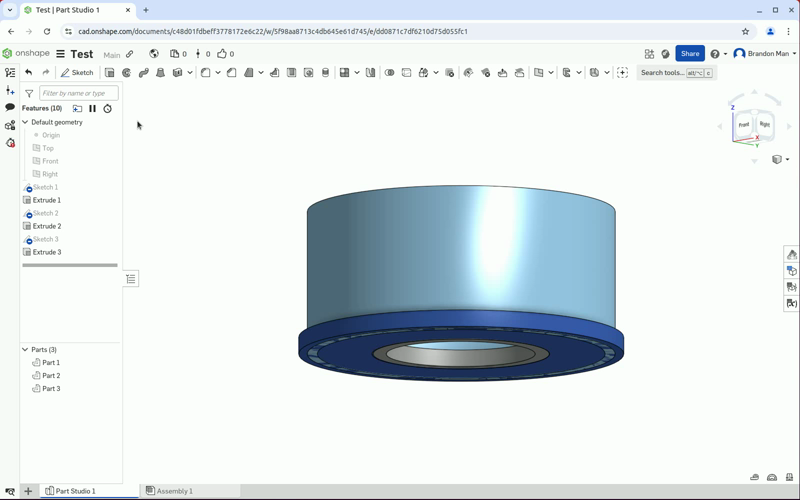
key(left, 3)
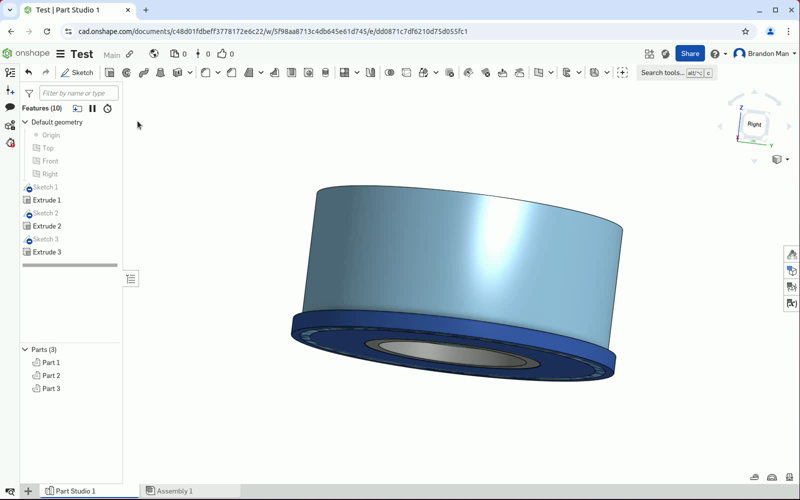
key(right, 3)
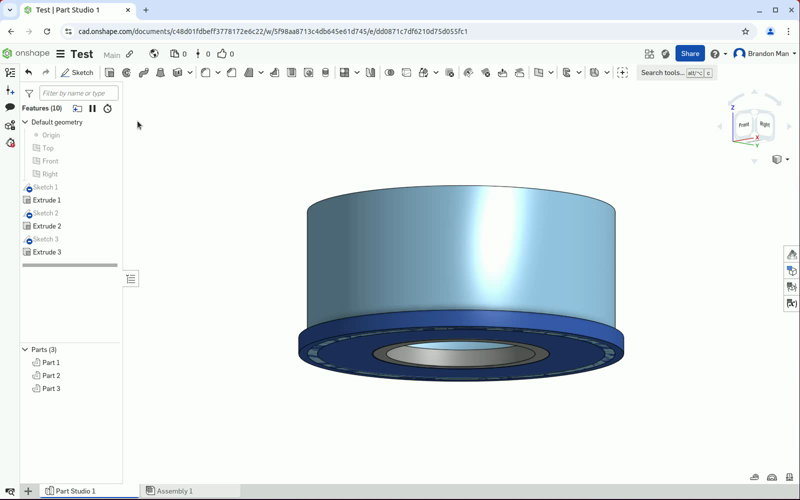
key(down, 3)
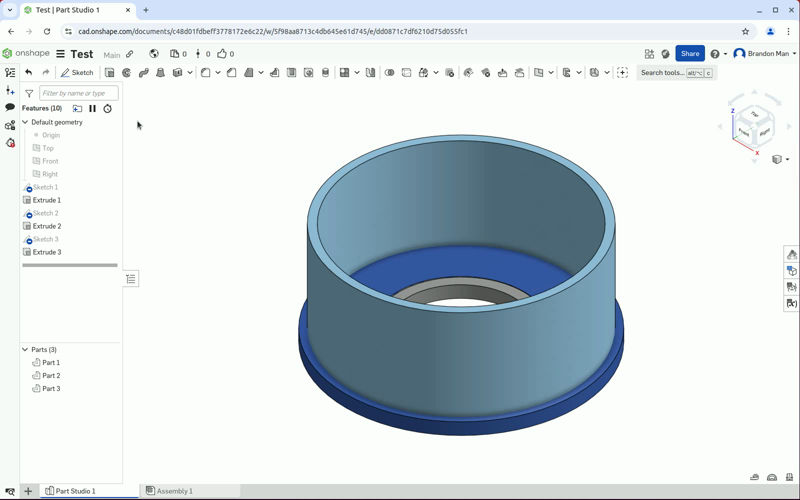
mouse_move(73, 189)
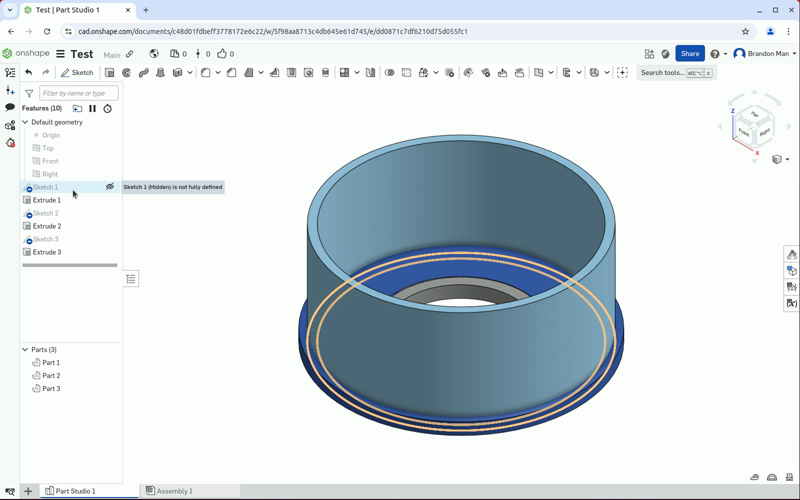
click(73, 189)